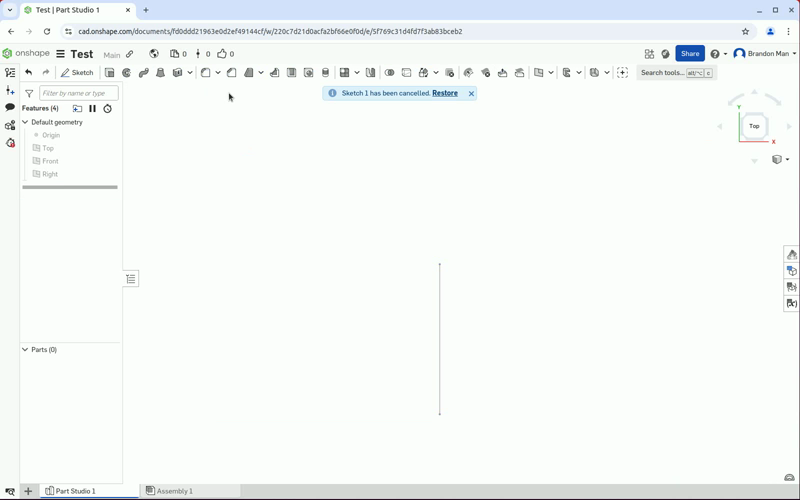
key(shift+h)
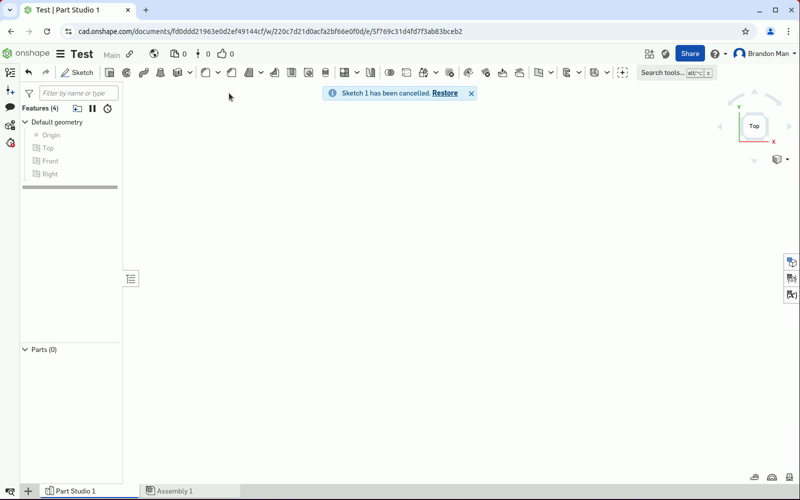
mouse_move(73, 352)
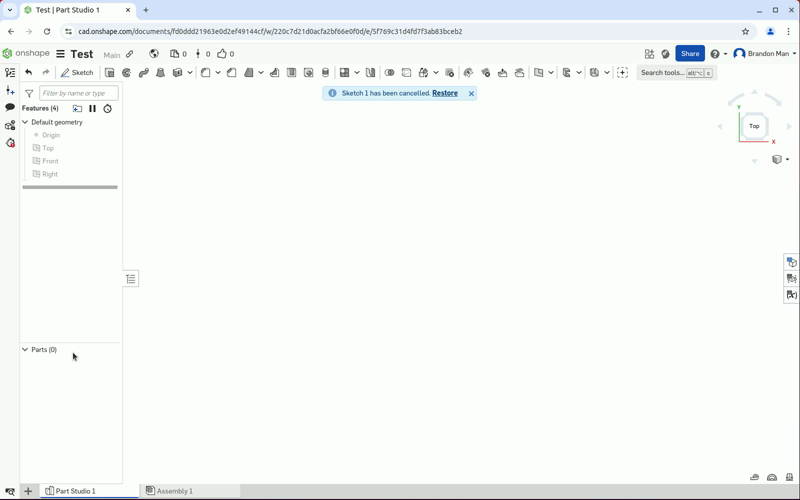
key(y)
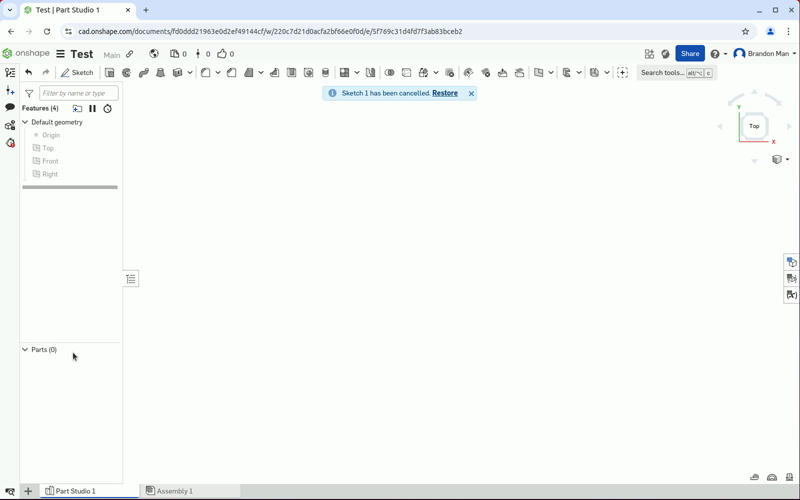
key(shift+p)
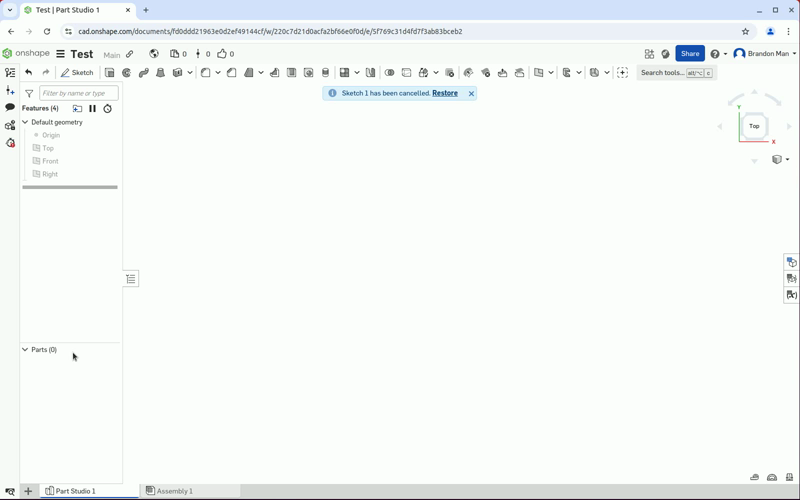
key(space)
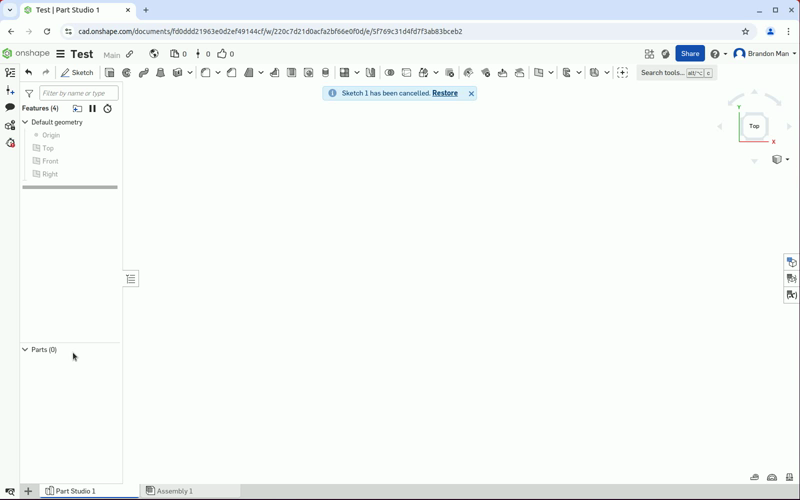
key_down(shift)
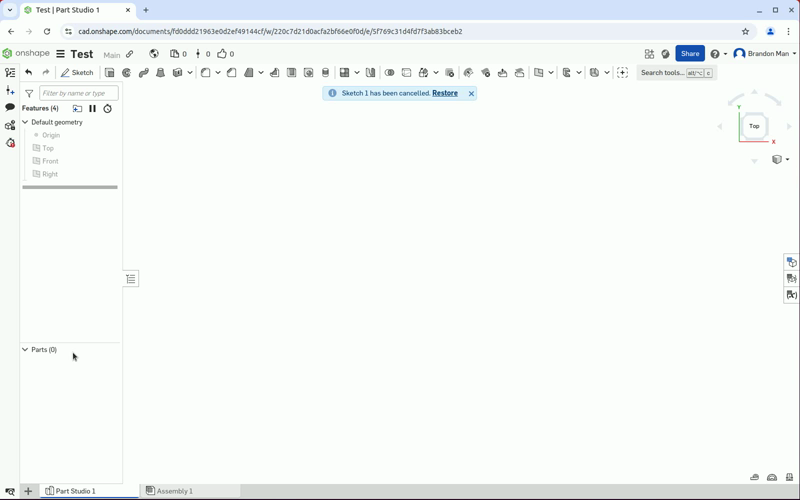
key(up)
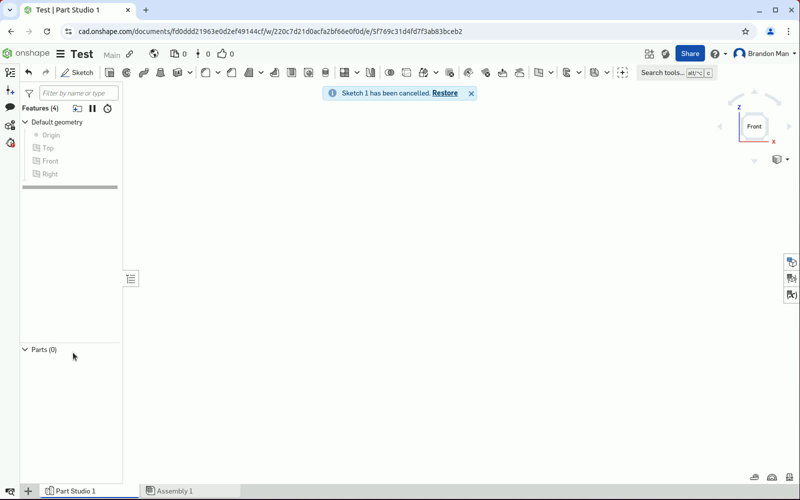
key_up(shift)
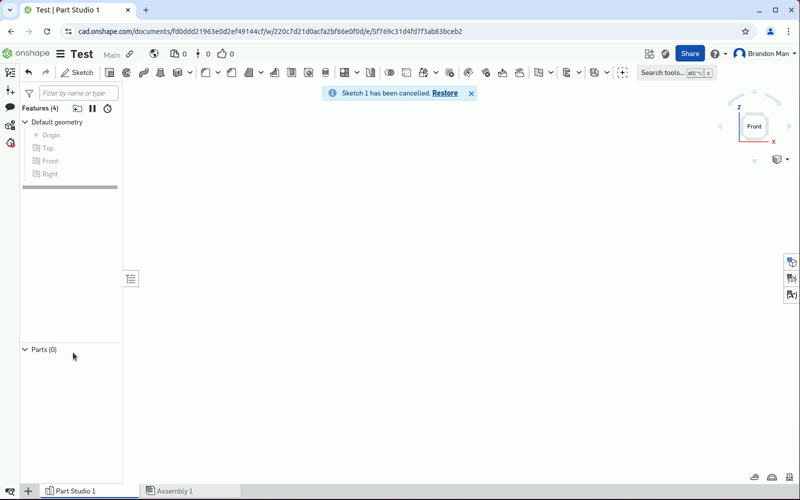
mouse_move(73, 352)
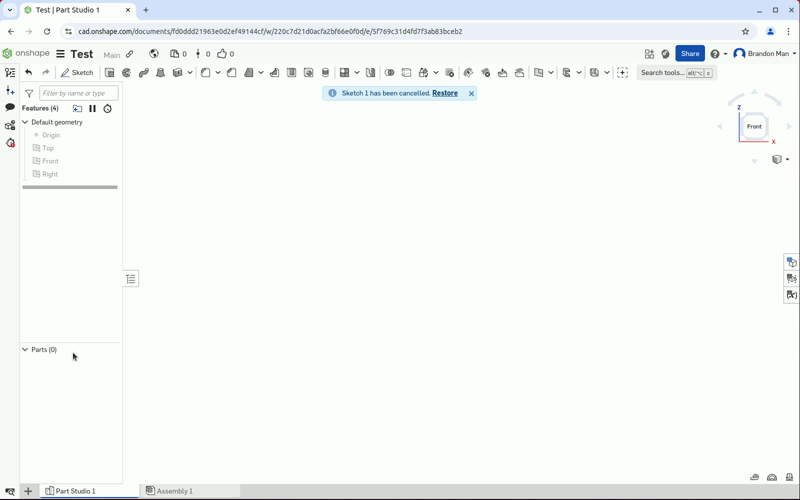
key(shift+y)
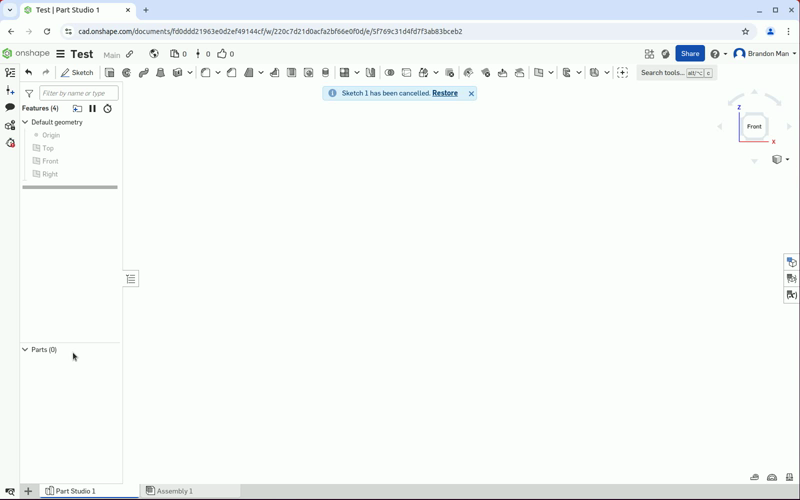
key(shift+s)
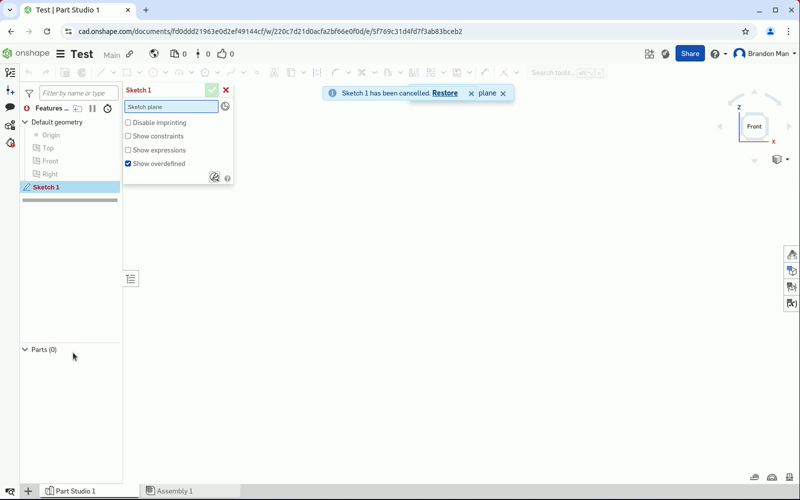
mouse_move(73, 163)
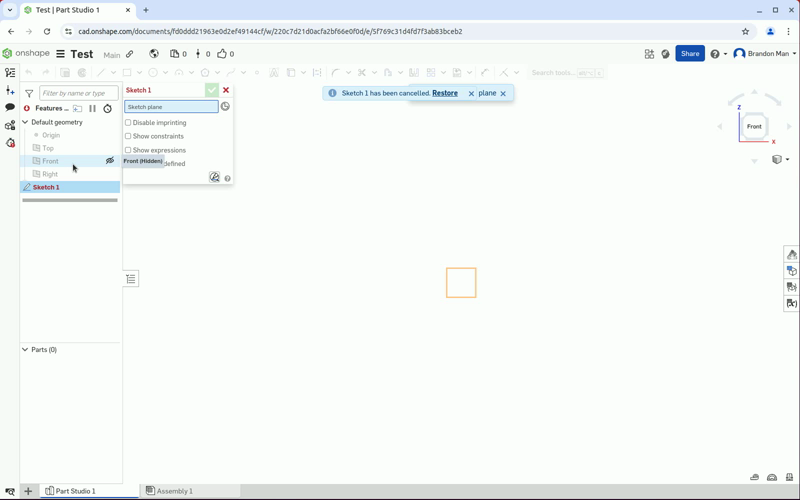
click(73, 163)
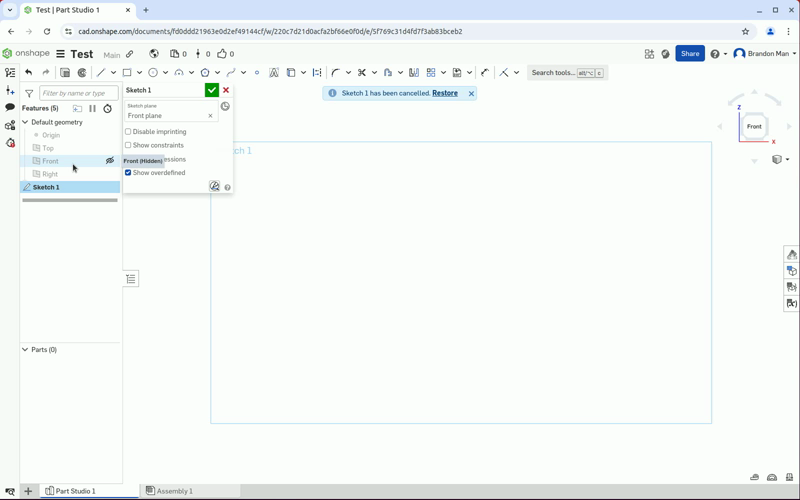
mouse_move(73, 352)
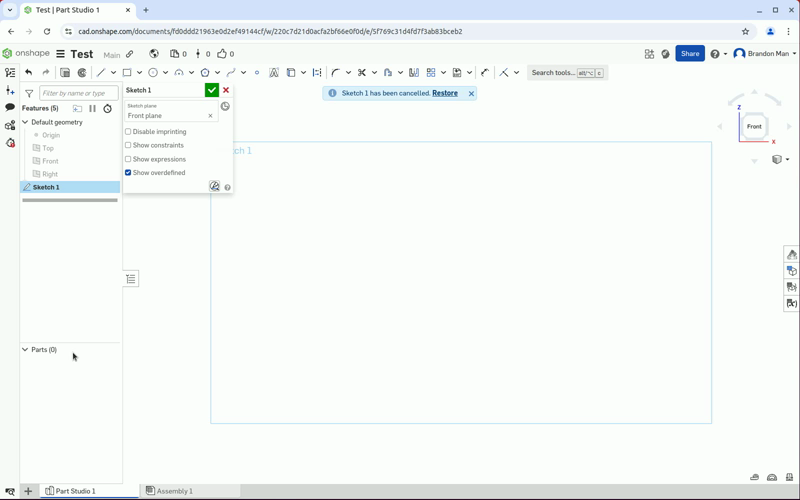
key(y)
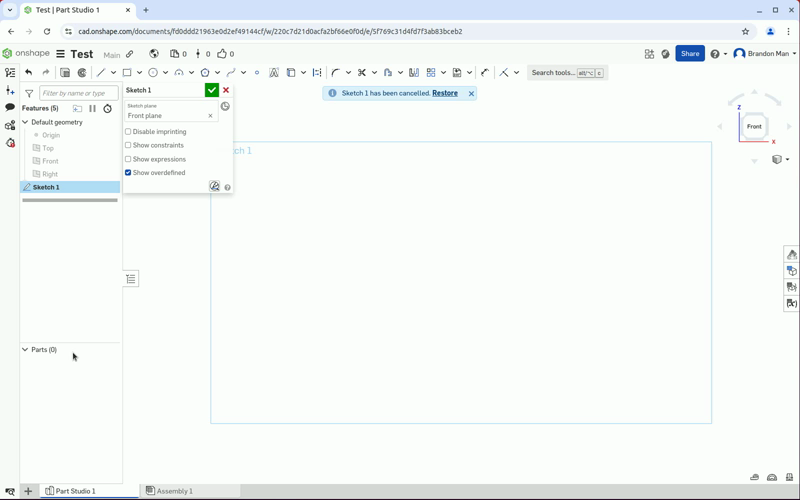
key(l)
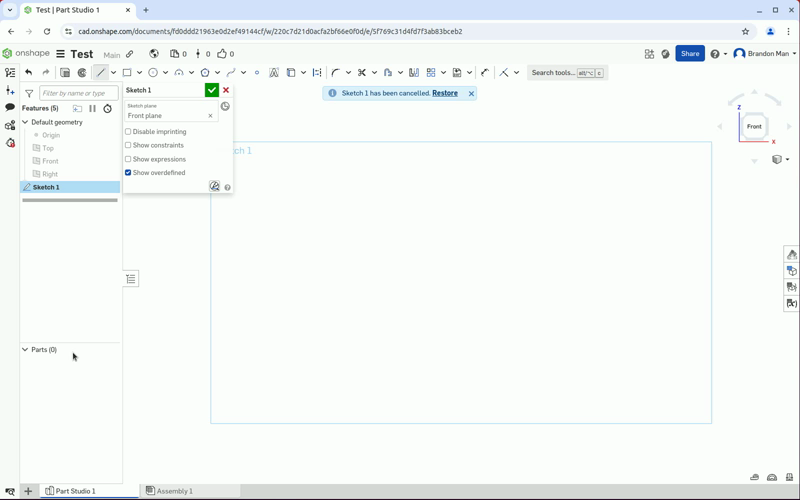
key_down(shift)
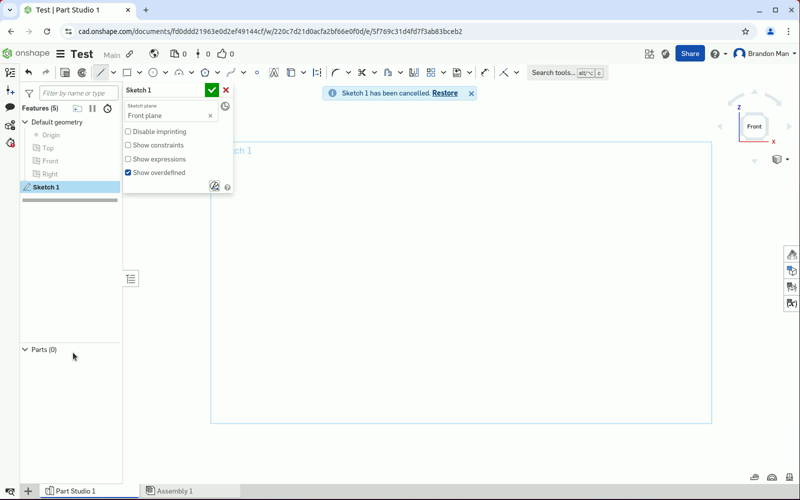
mouse_move(353, 343)
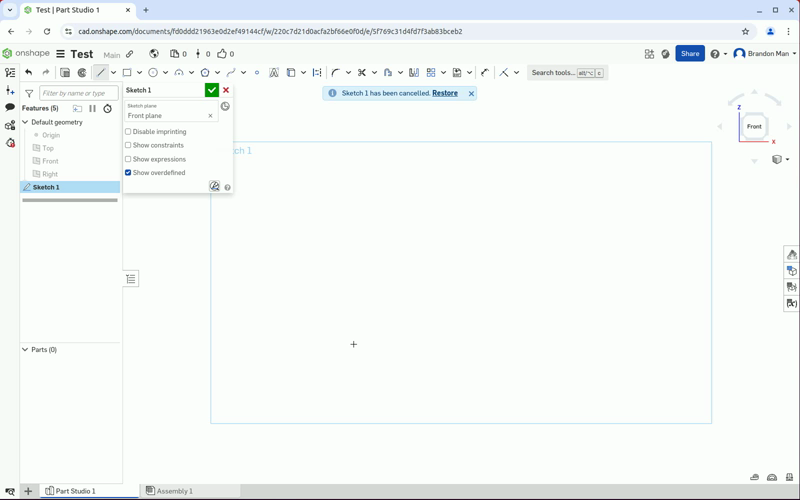
click(353, 343)
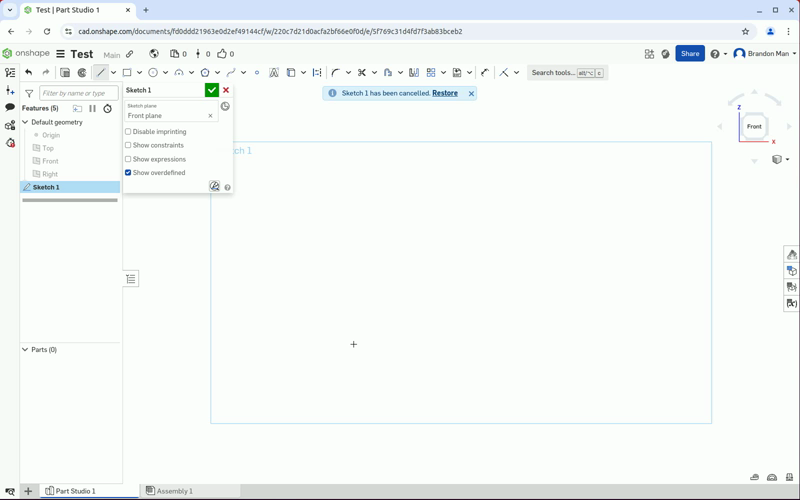
key_up(shift)
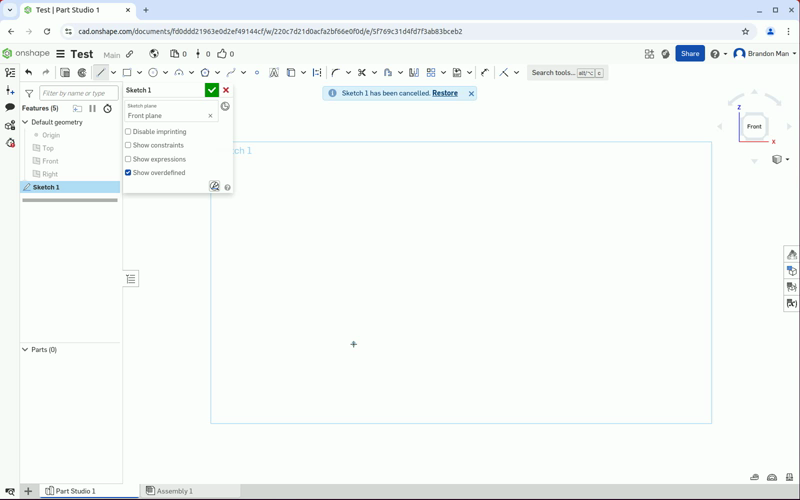
key_down(shift)
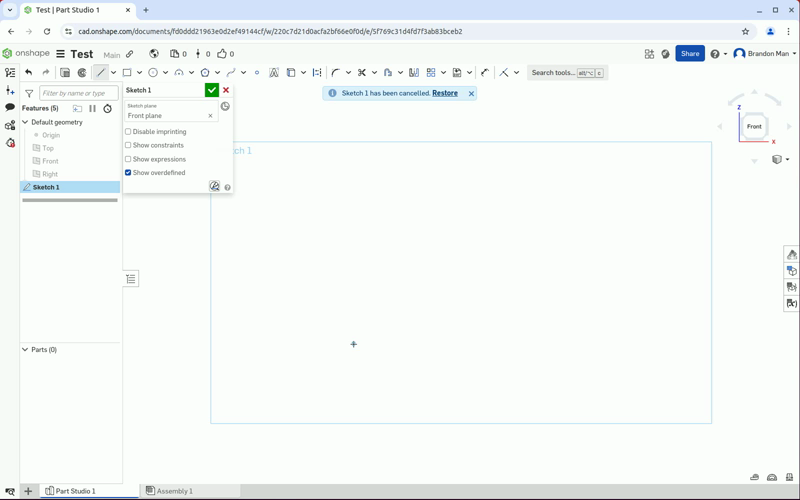
mouse_move(567, 343)
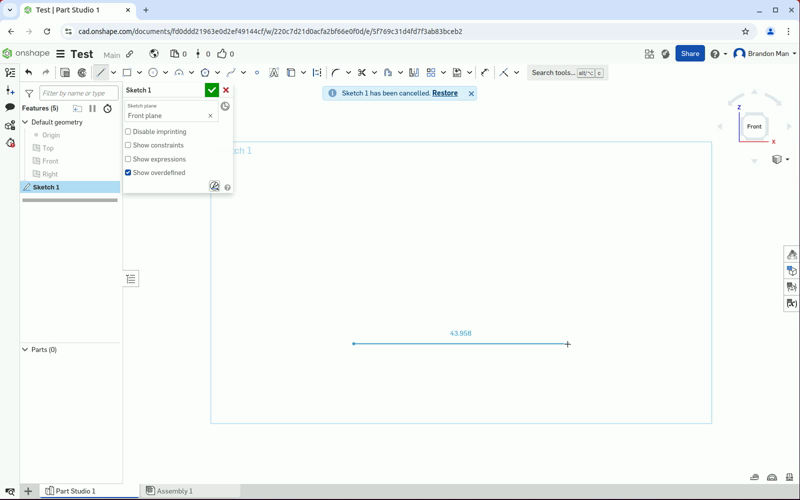
click(567, 343)
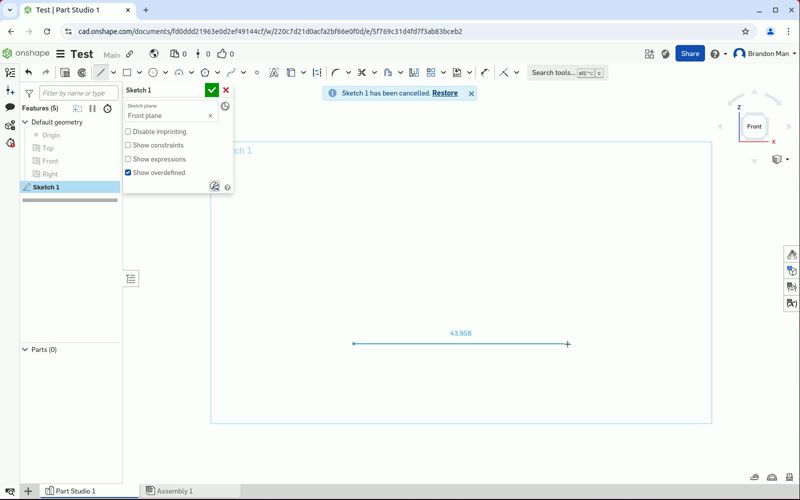
key_up(shift)
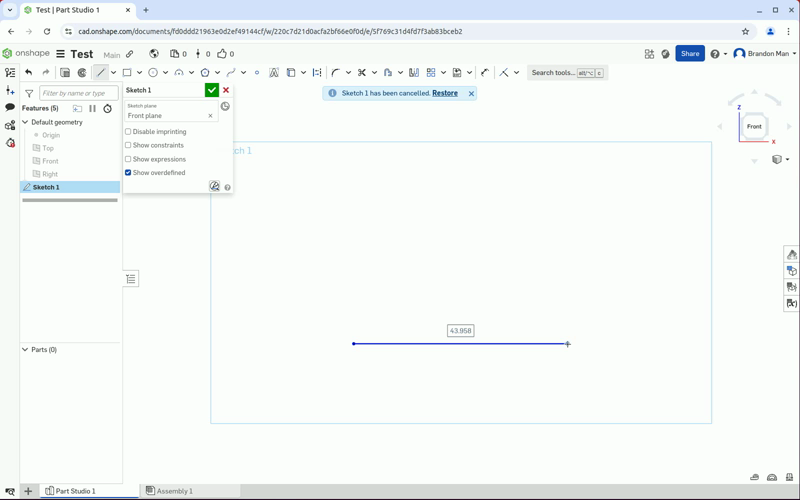
key_down(shift)
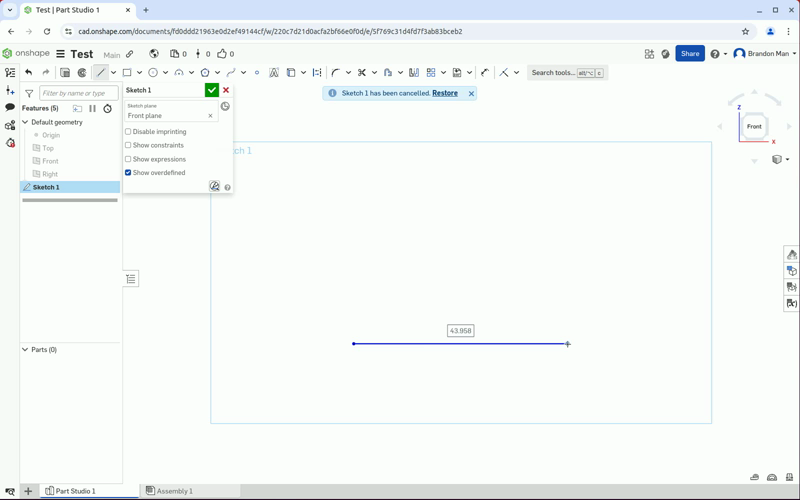
mouse_move(567, 222)
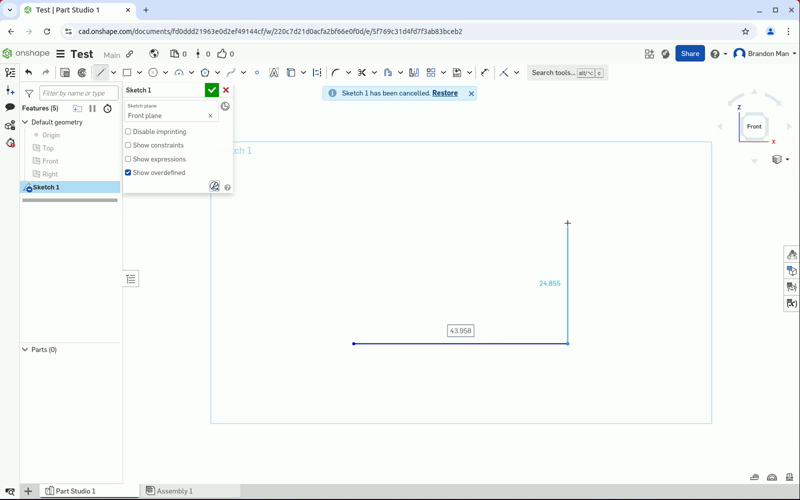
click(567, 222)
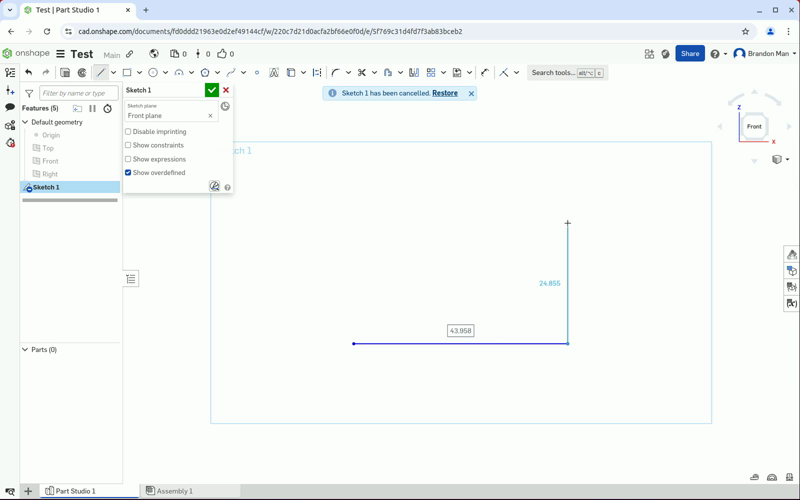
key_up(shift)
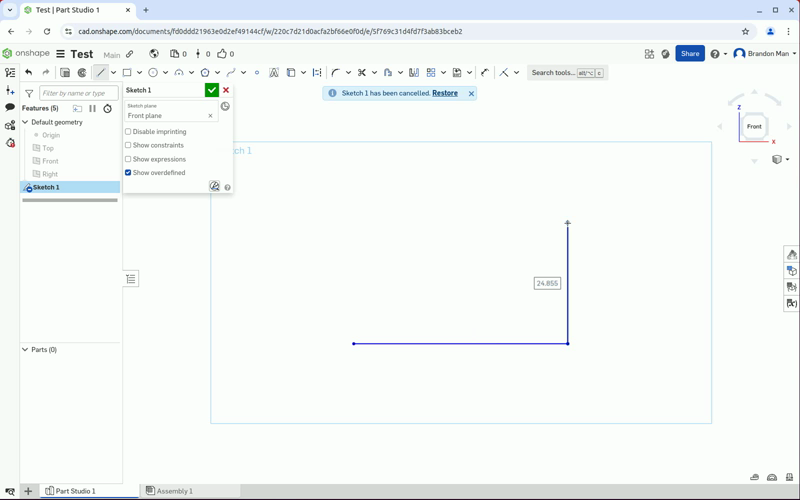
key_down(shift)
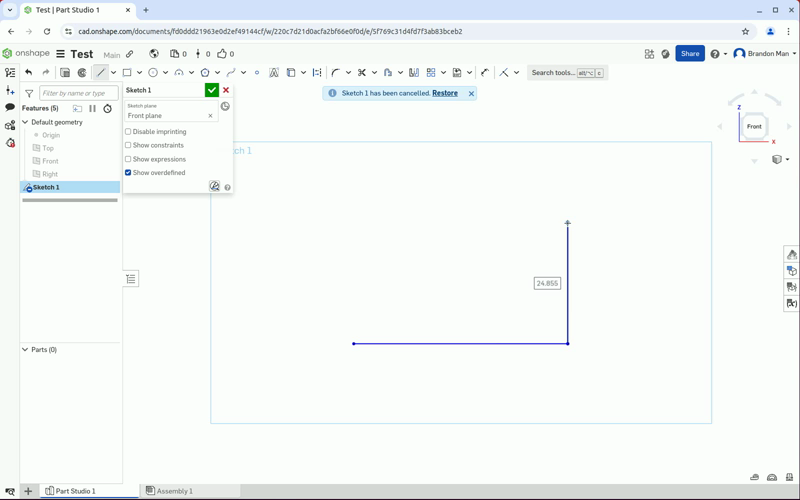
mouse_move(353, 222)
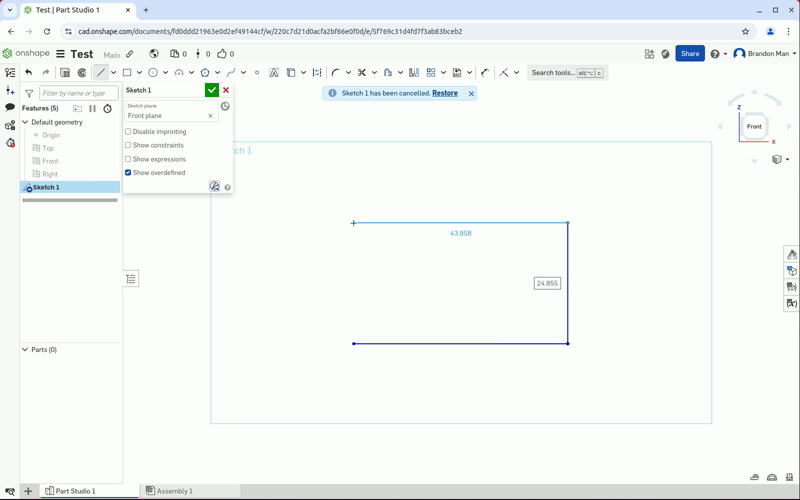
click(353, 222)
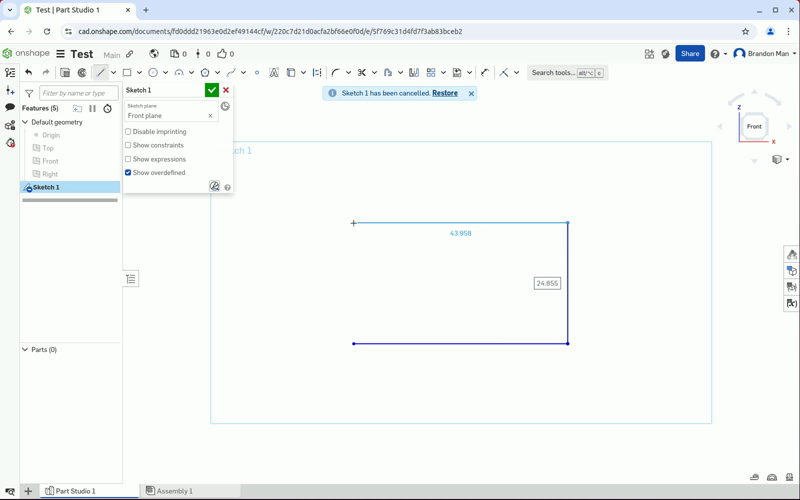
key_up(shift)
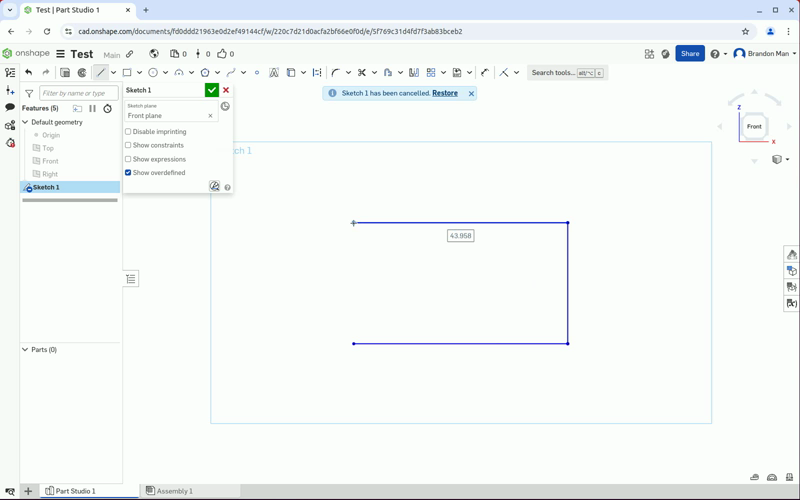
key_down(shift)
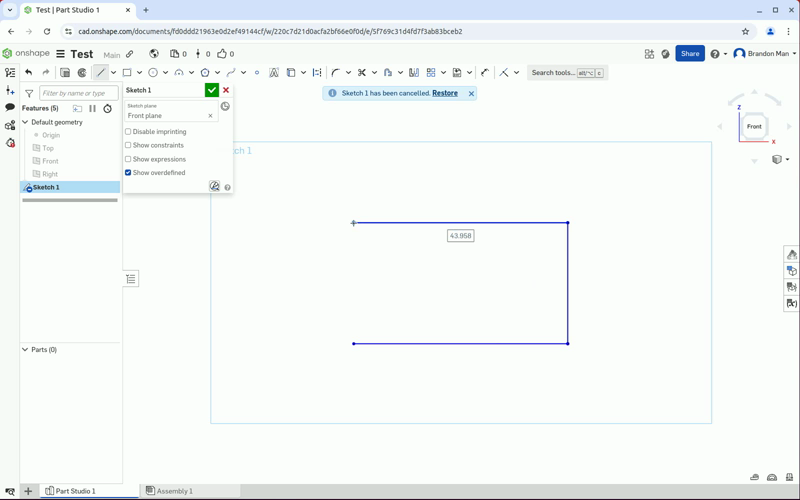
mouse_move(353, 343)
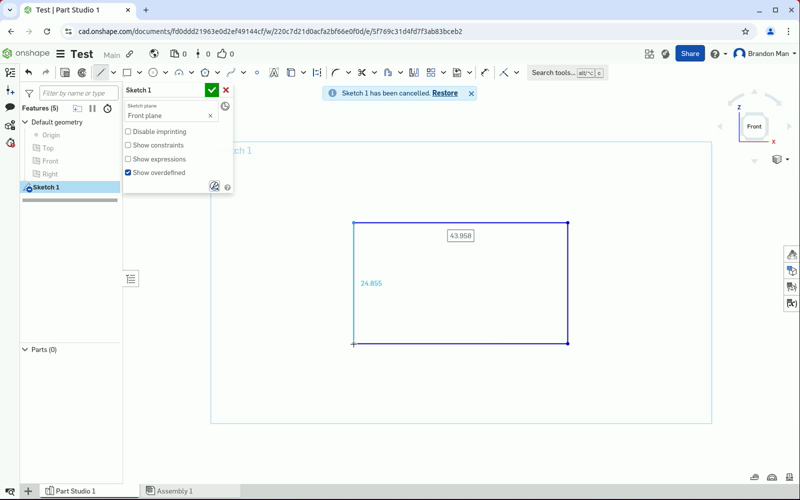
key_up(shift)
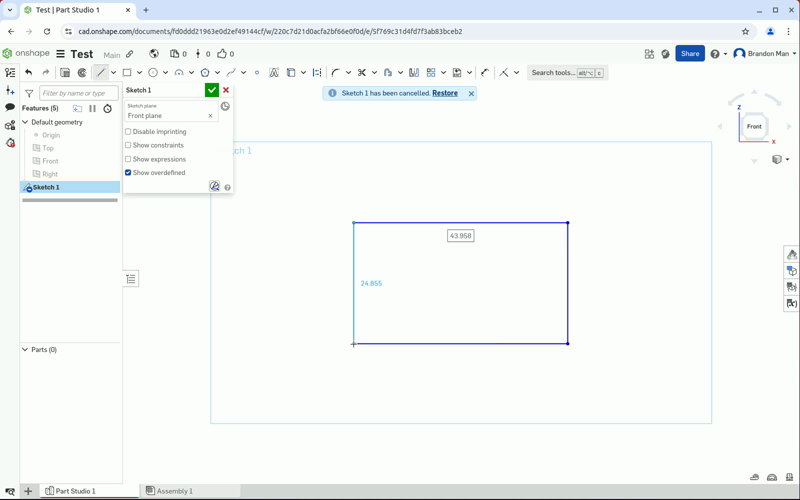
click(353, 343)
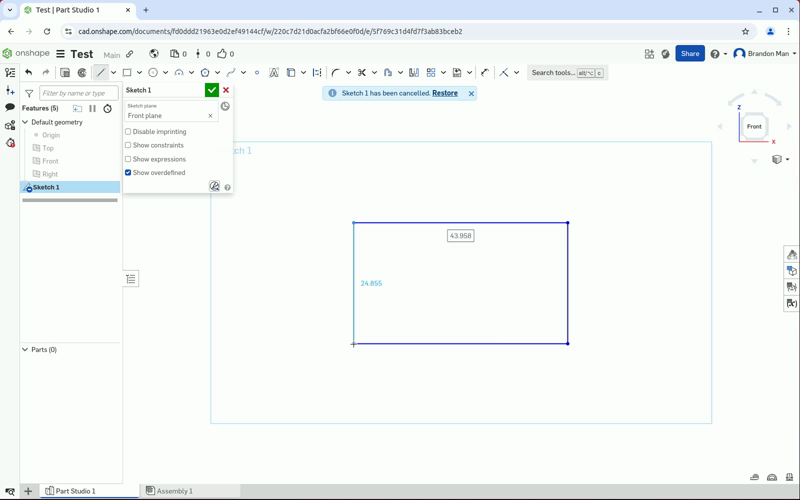
key(esc)
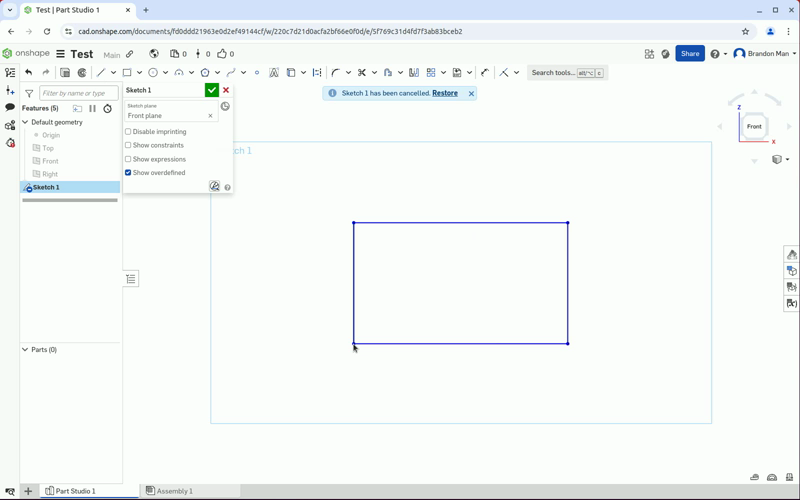
mouse_move(376, 275)
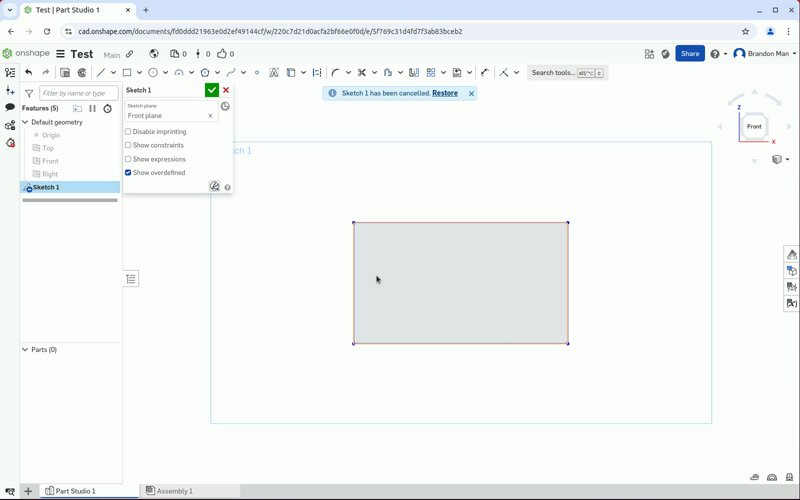
click(376, 275)
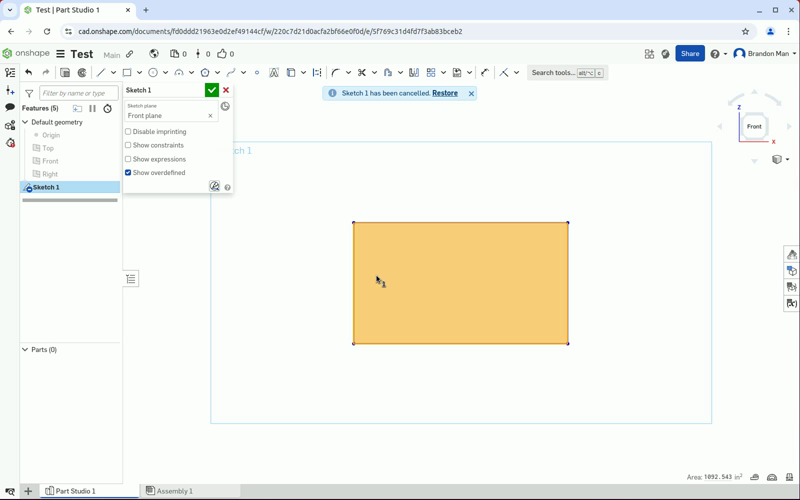
mouse_move(73, 352)
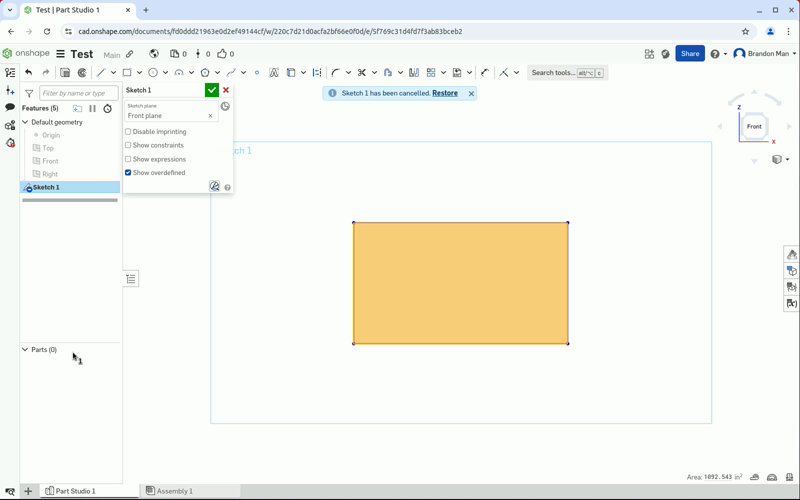
key(shift+y)
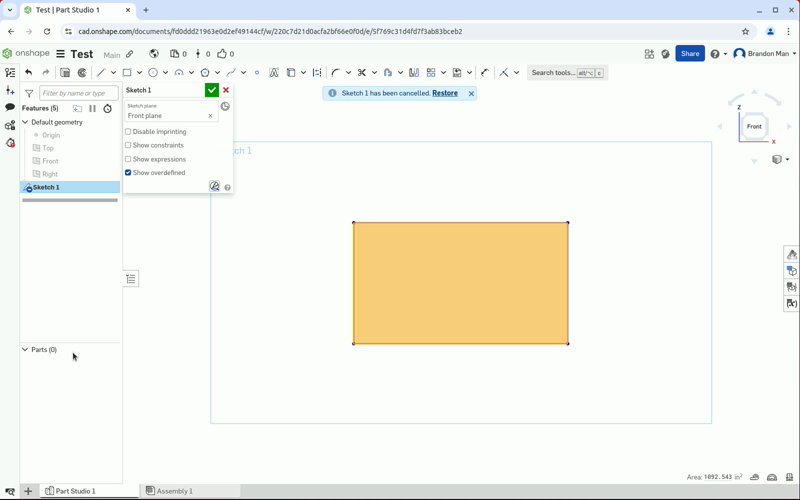
key(shift+e)
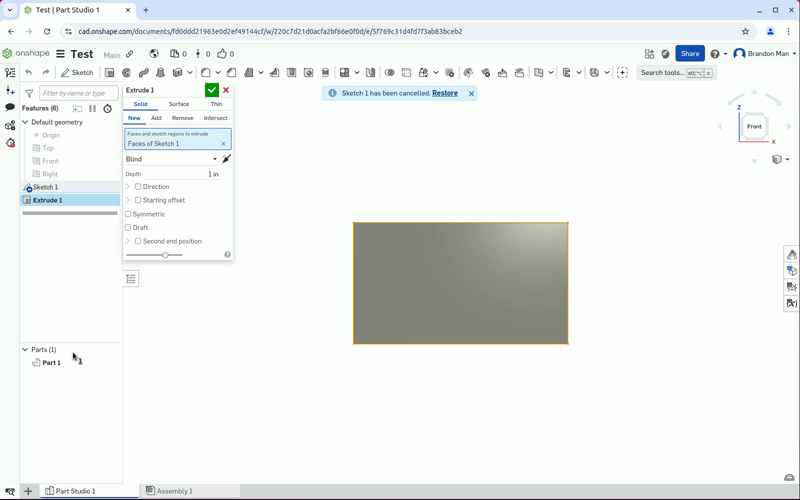
mouse_move(143, 106)
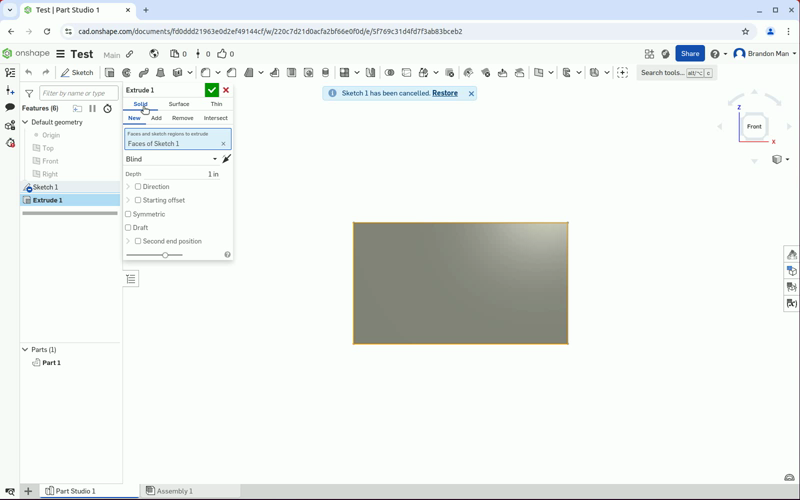
click(143, 106)
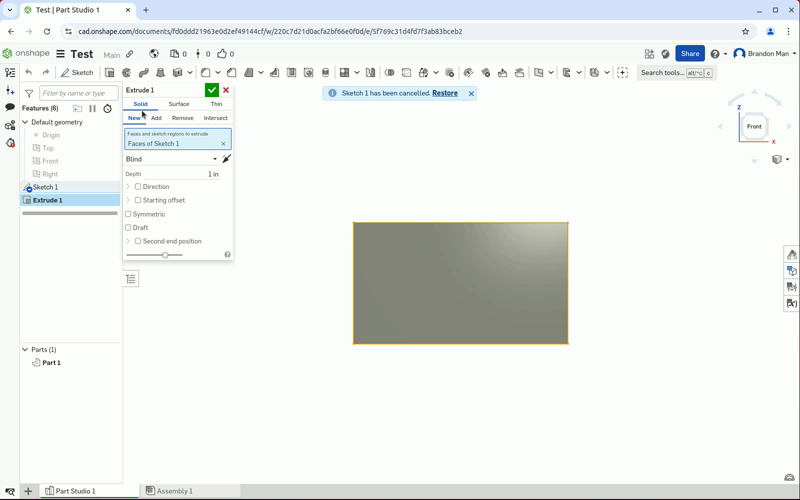
mouse_move(137, 120)
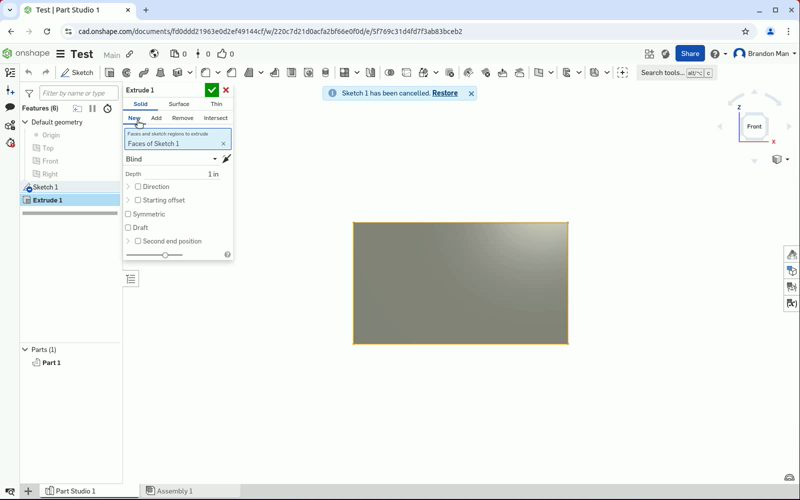
click(137, 120)
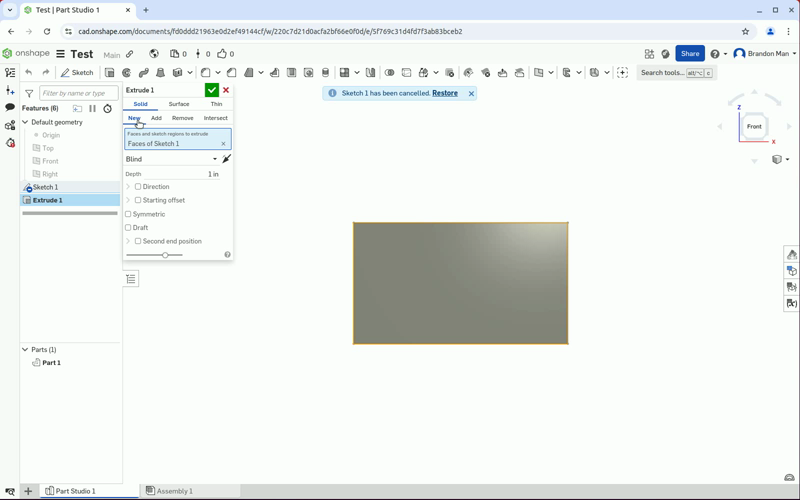
key(tab, 4)
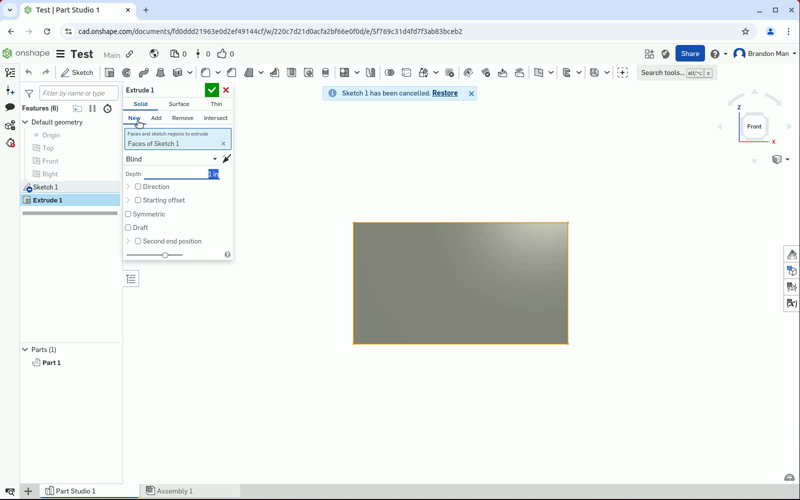
text(2.166)
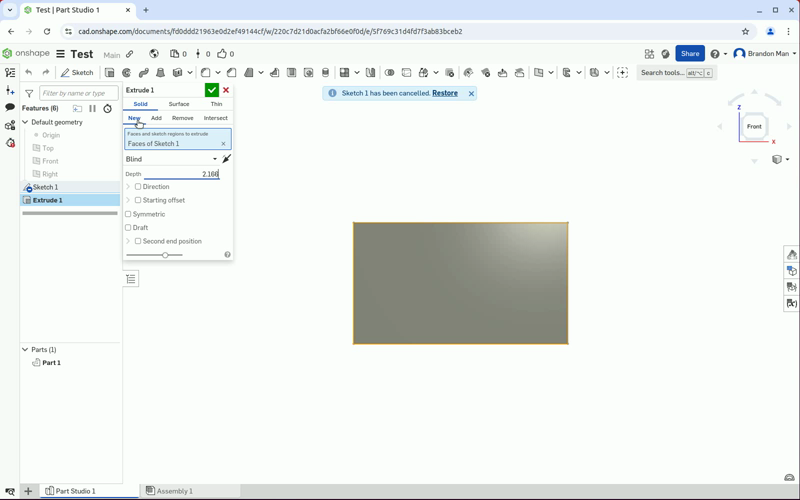
key(enter)
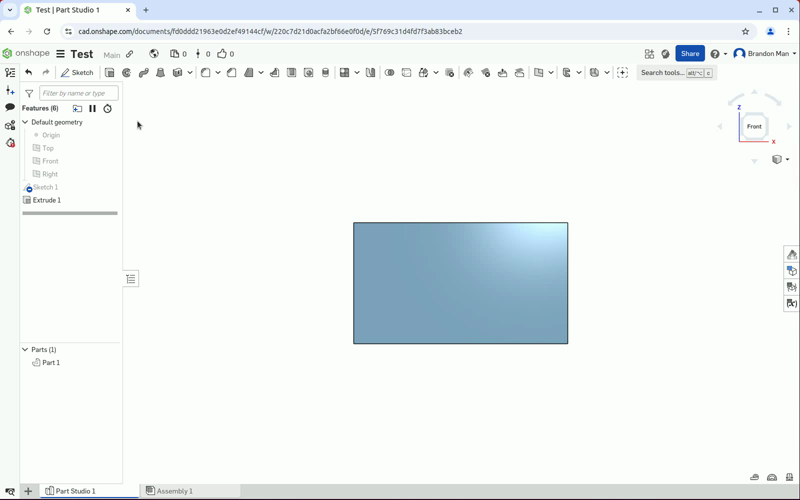
key(shift+h)
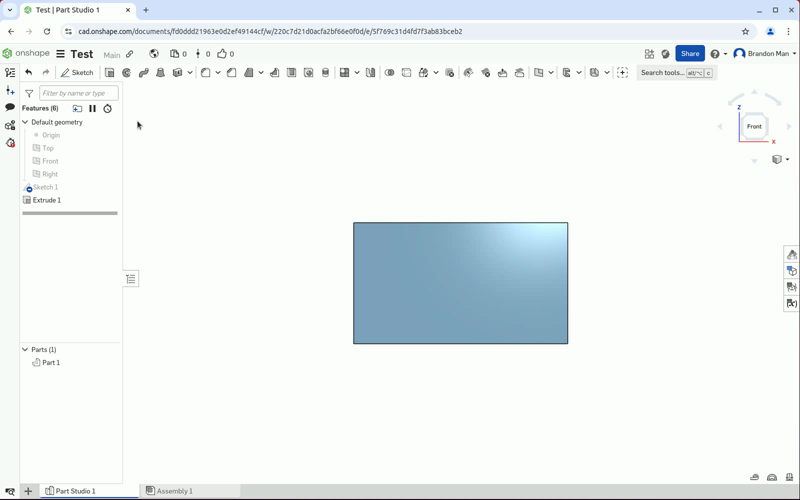
key(shift+h)
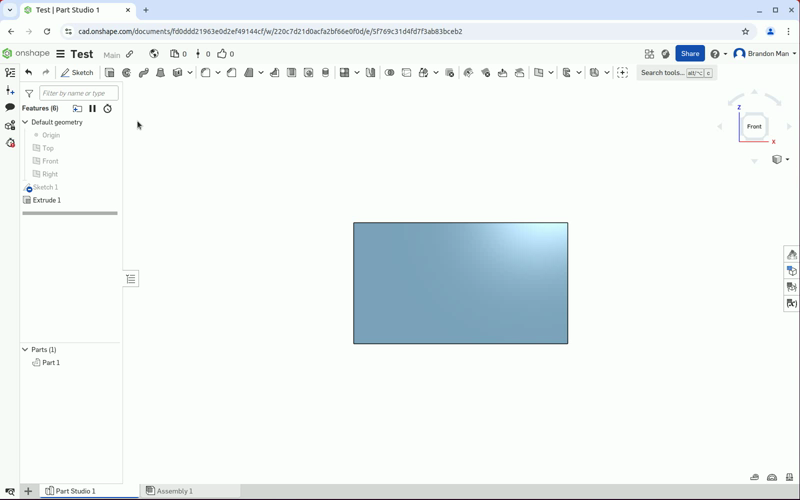
mouse_move(73, 189)
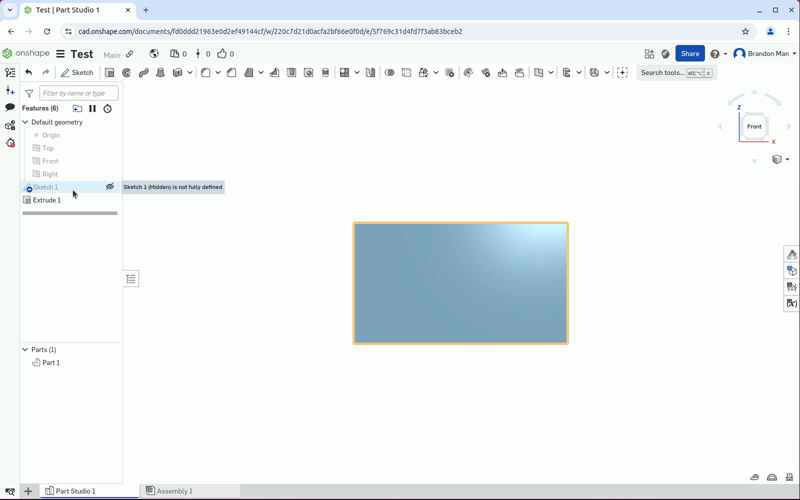
click(73, 189)
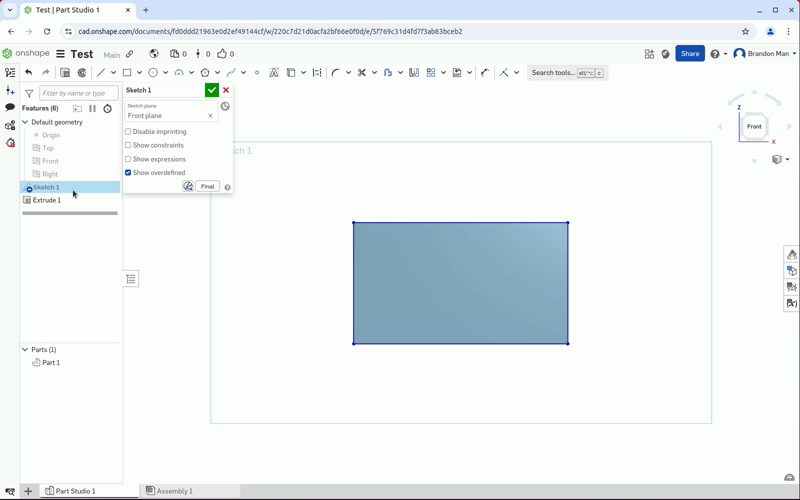
mouse_move(229, 92)
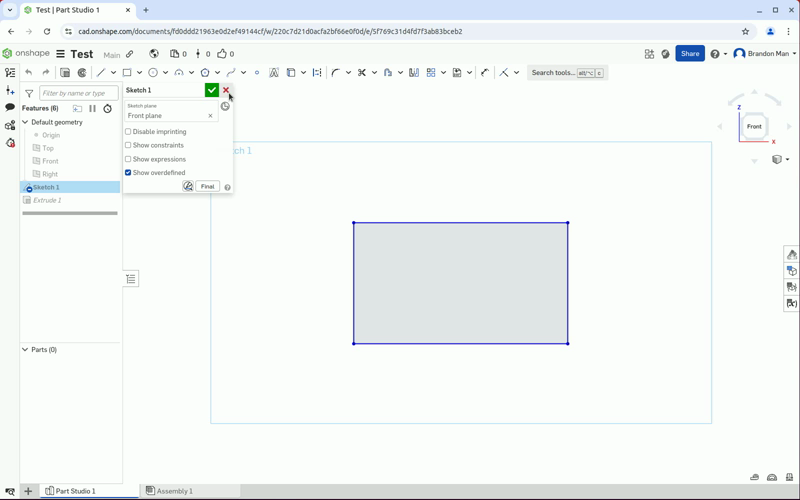
click(229, 92)
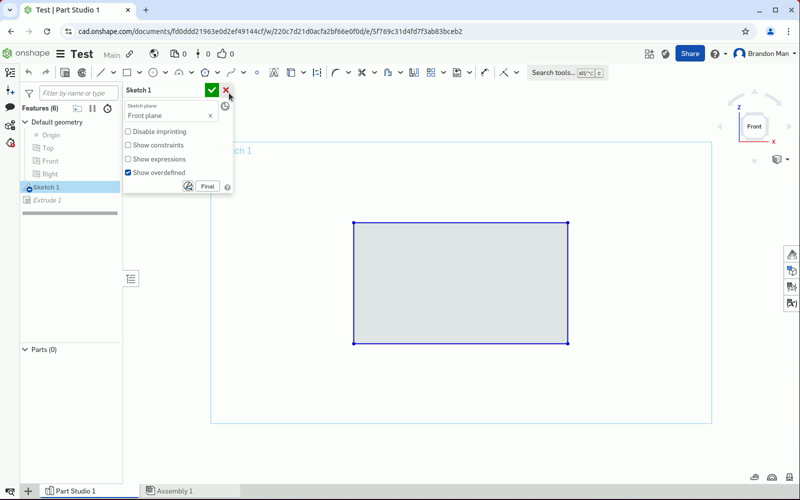
key(shift+s)
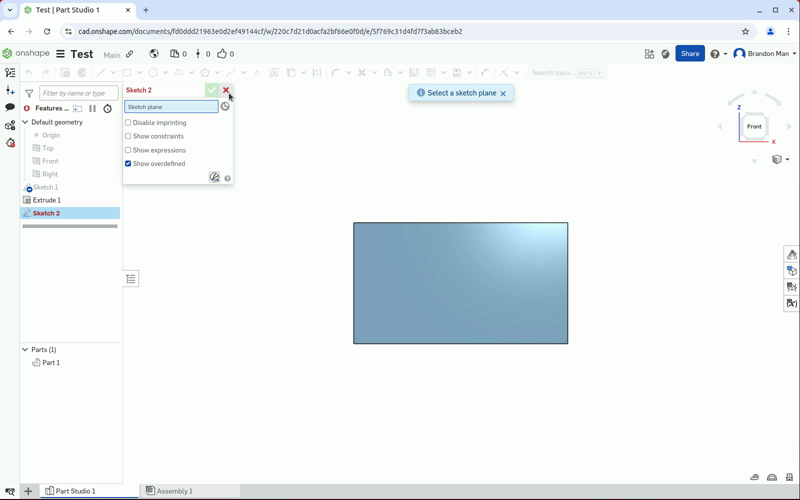
mouse_move(73, 163)
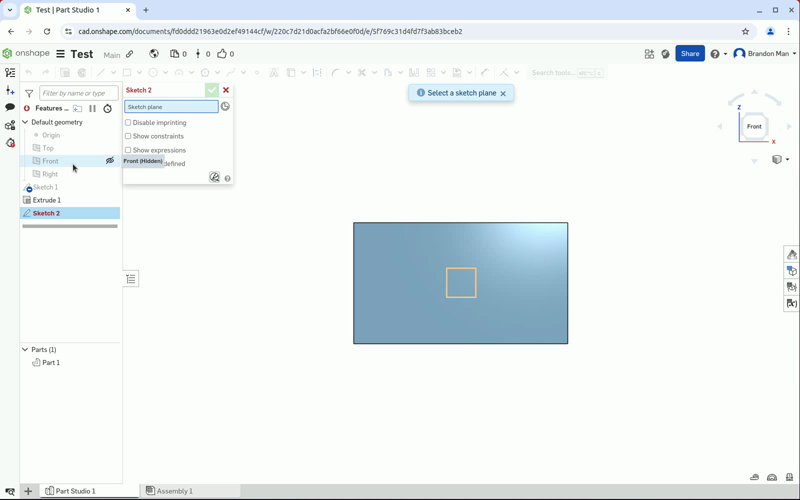
click(73, 163)
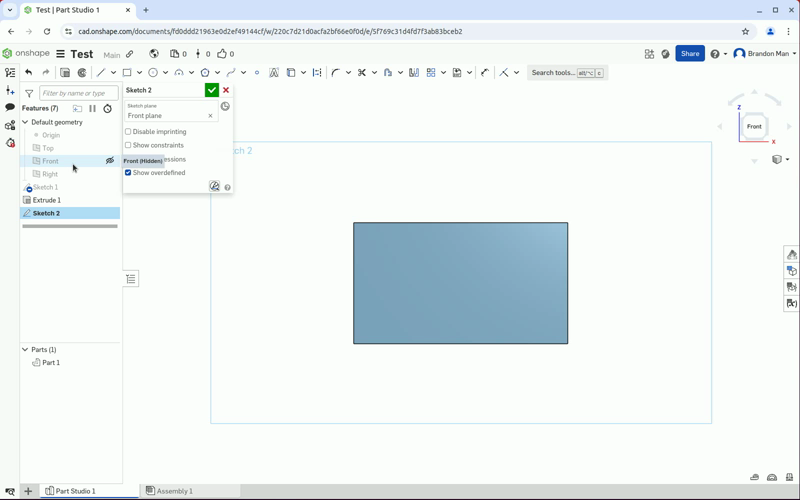
mouse_move(73, 352)
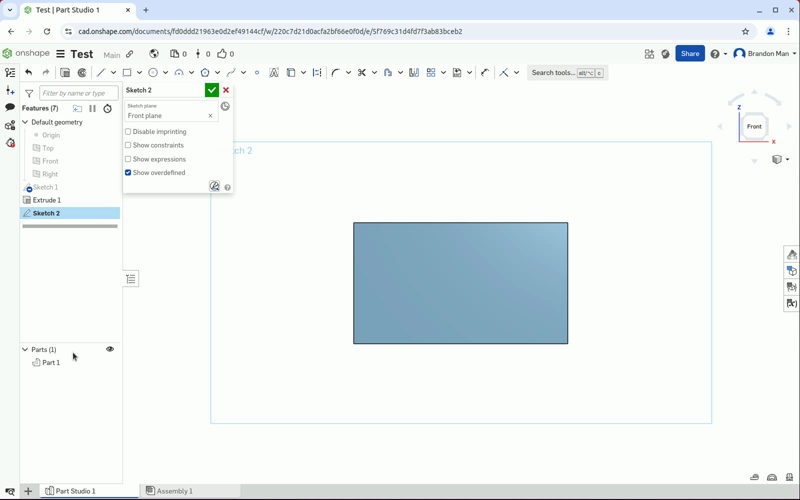
key(y)
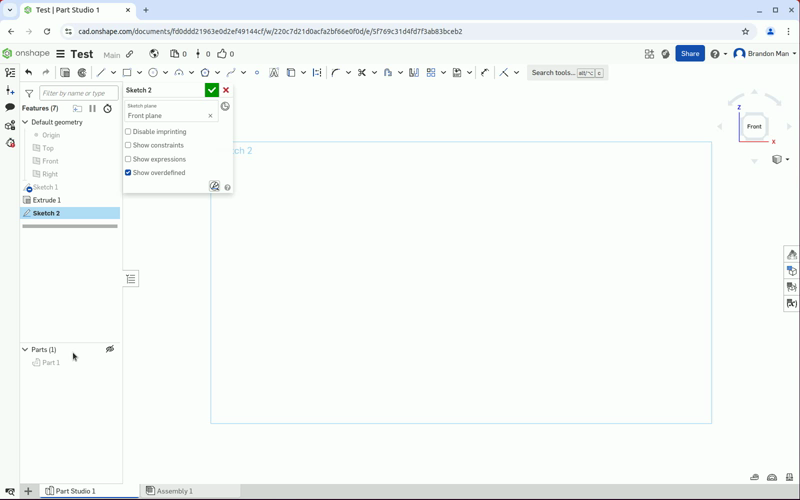
key(l)
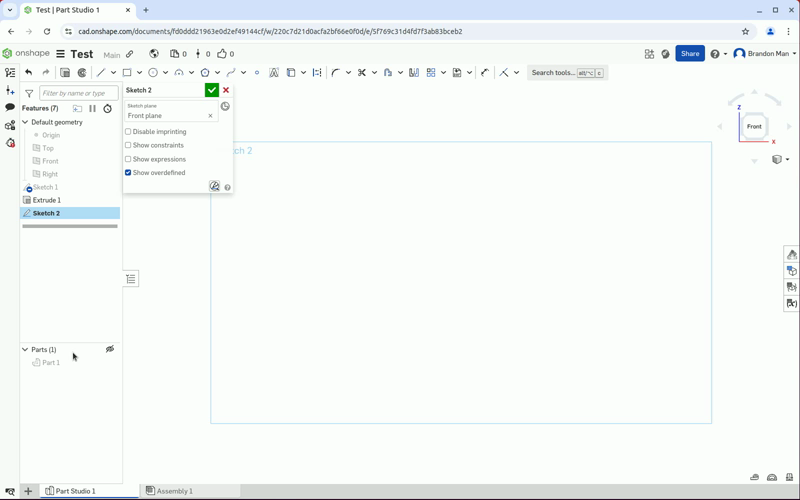
key_down(shift)
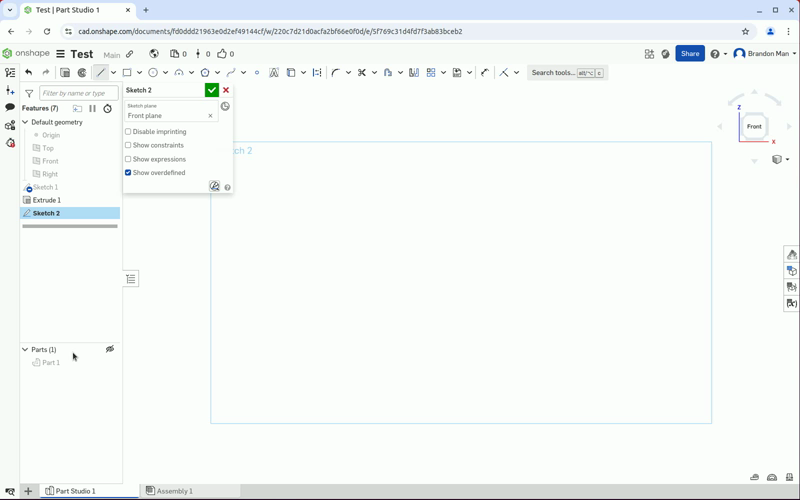
mouse_move(348, 348)
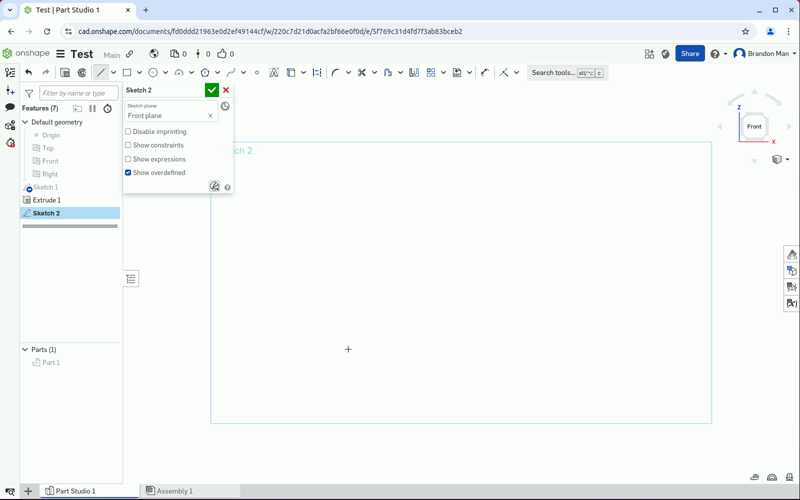
click(348, 348)
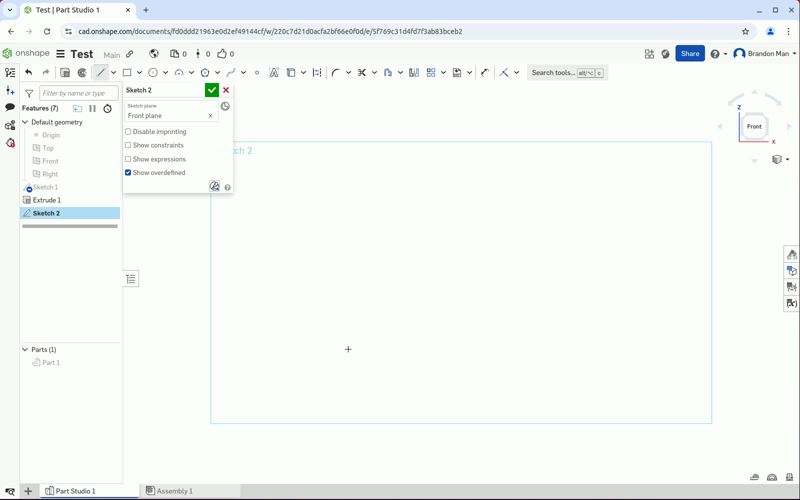
key_up(shift)
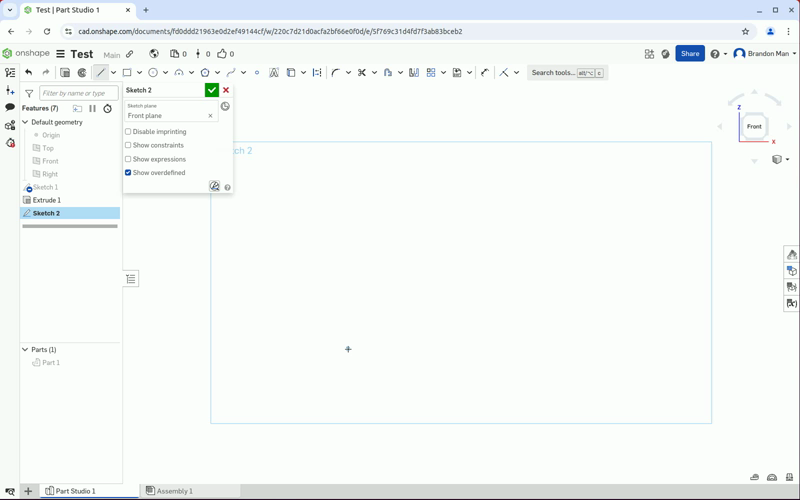
key_down(shift)
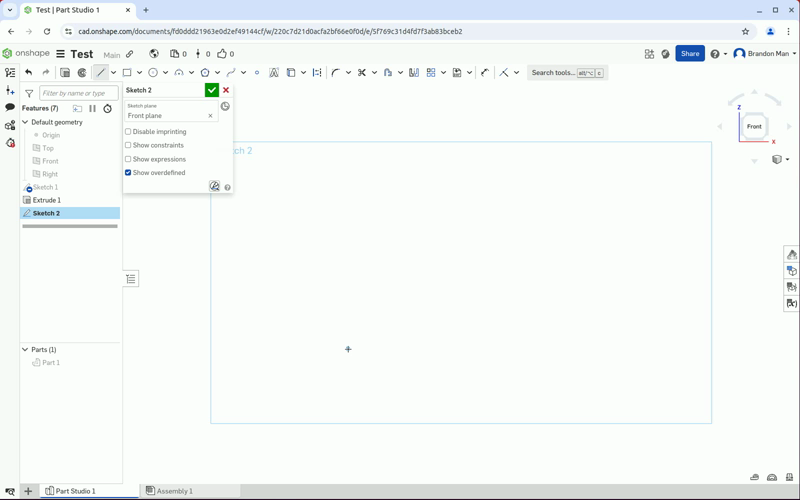
mouse_move(572, 348)
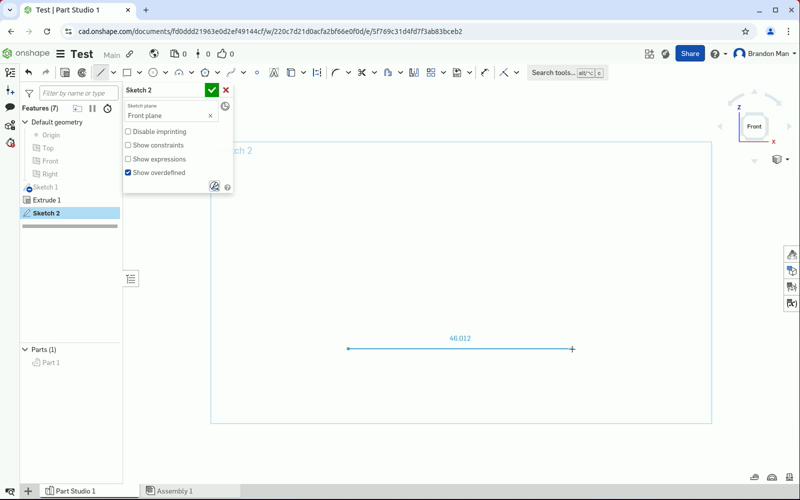
click(572, 348)
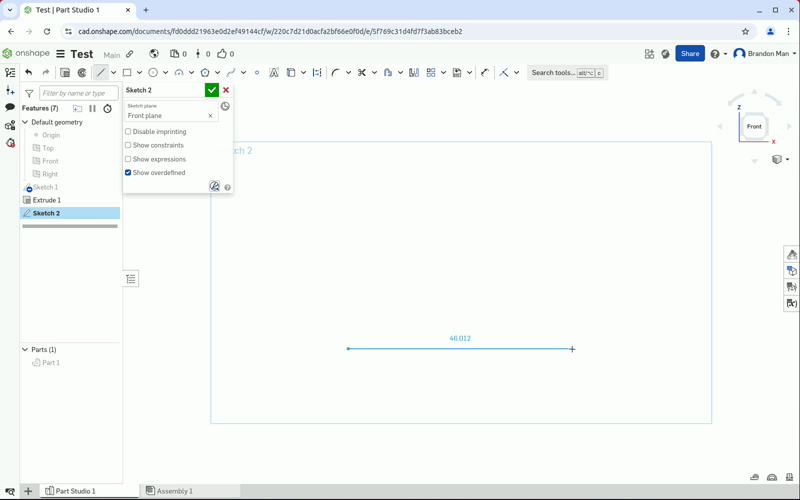
key_up(shift)
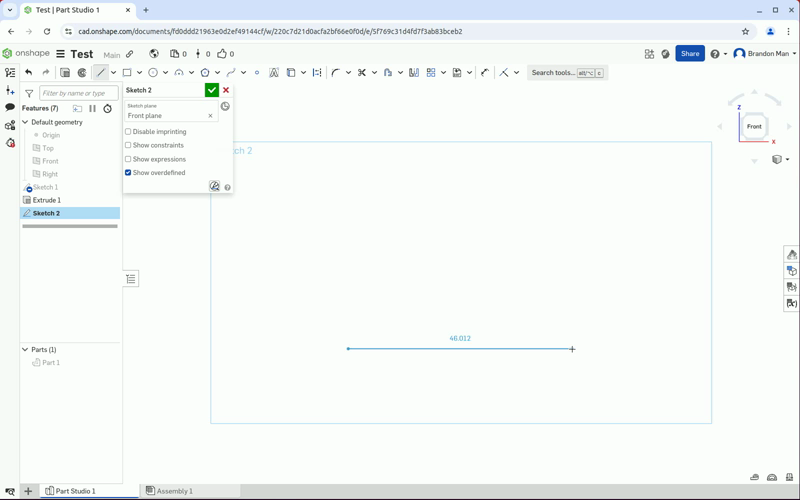
key_down(shift)
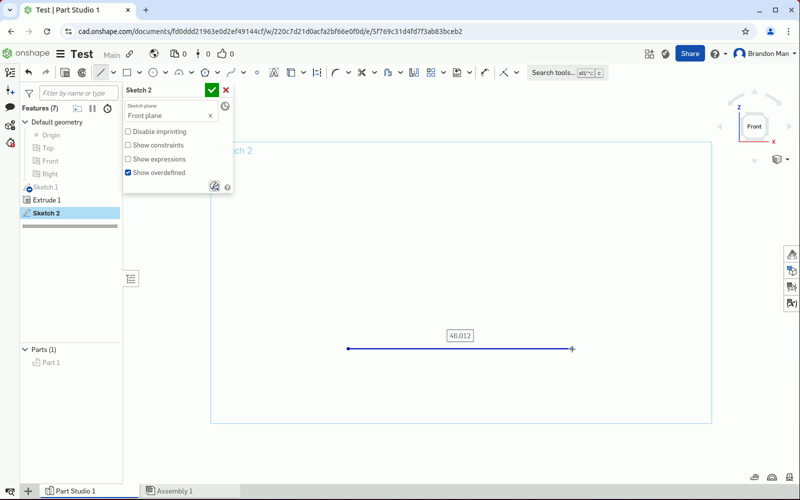
mouse_move(572, 216)
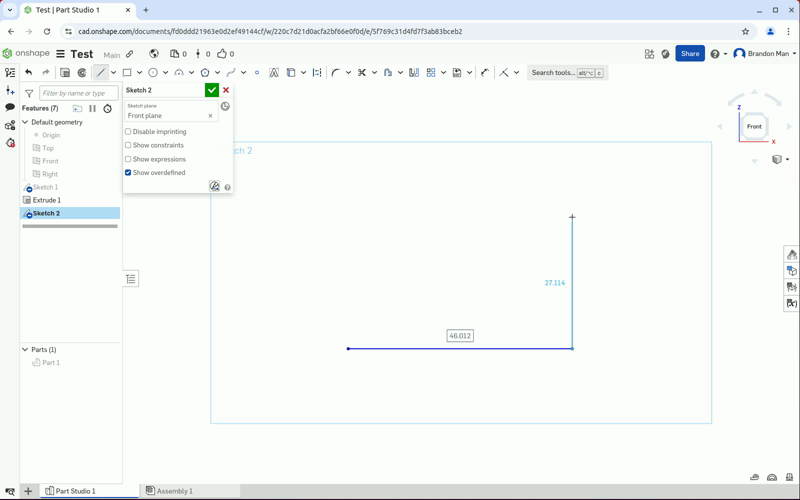
click(572, 216)
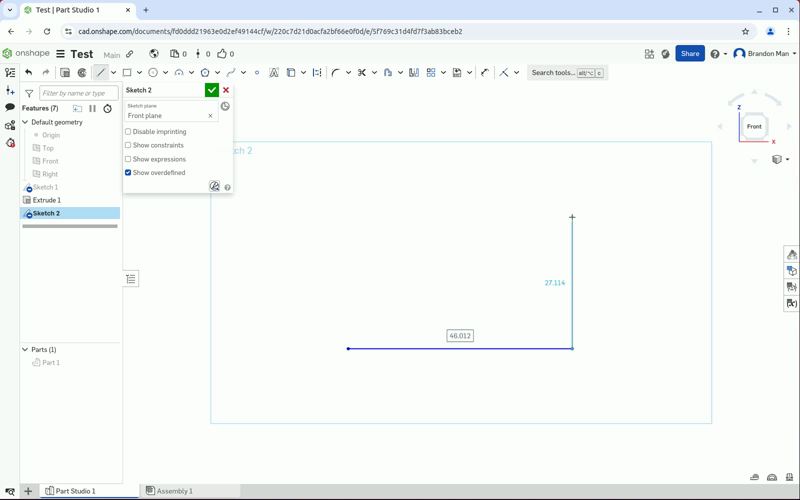
key_up(shift)
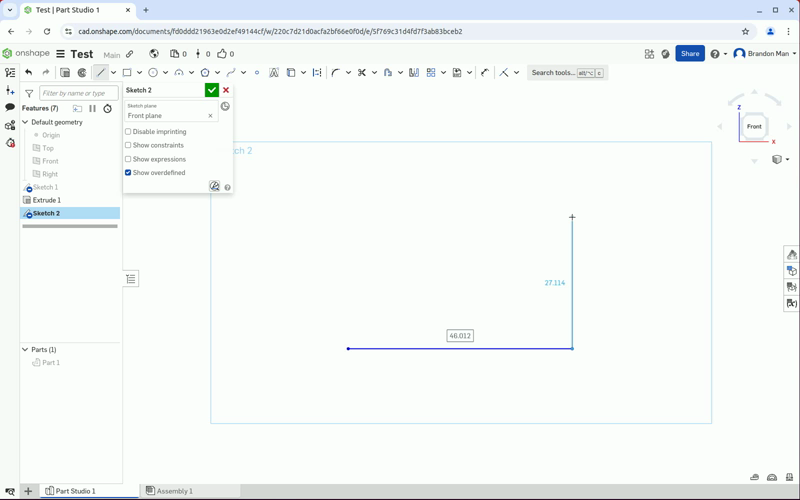
key_down(shift)
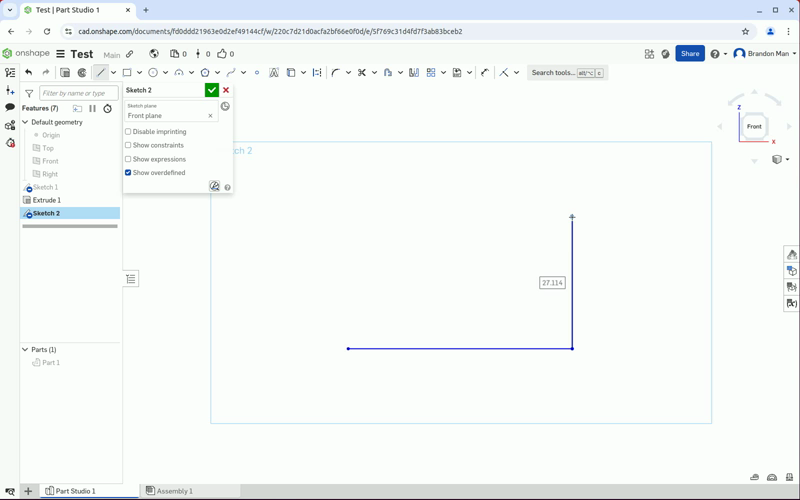
mouse_move(348, 216)
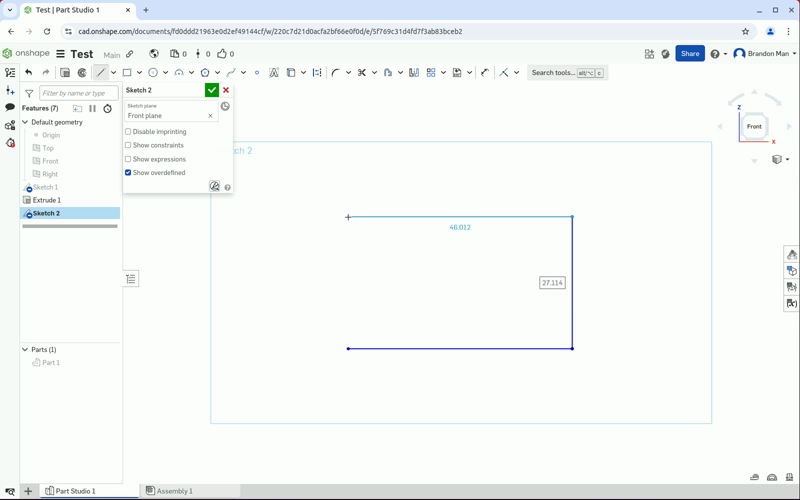
click(348, 216)
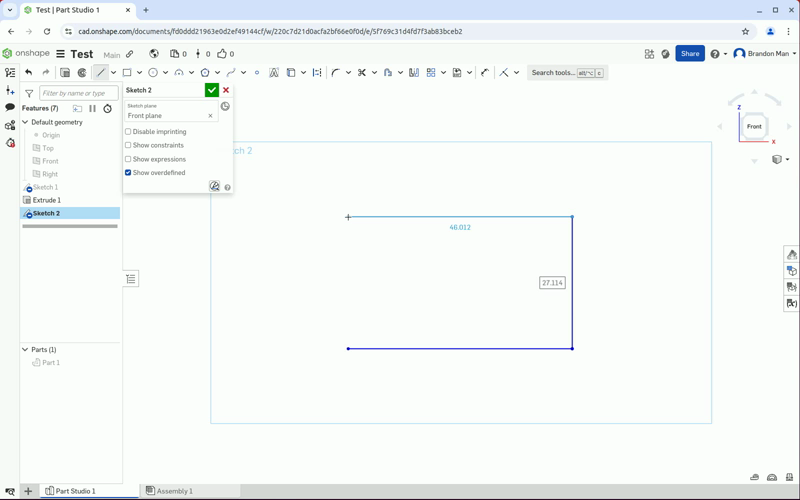
key_up(shift)
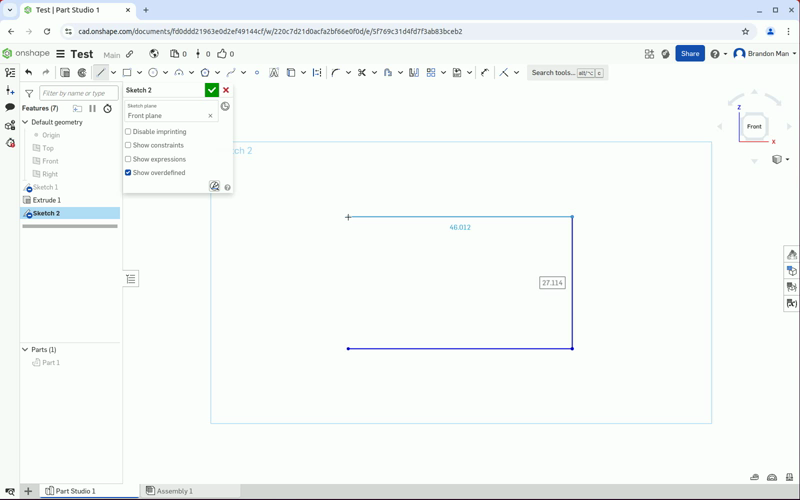
key_down(shift)
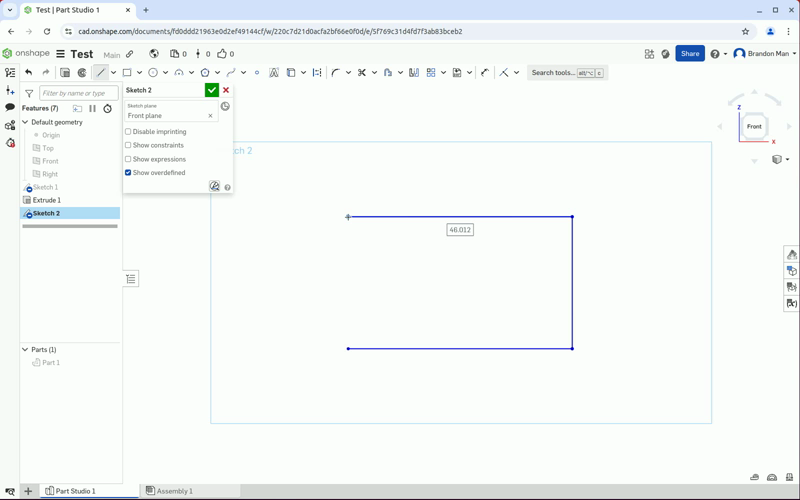
mouse_move(348, 348)
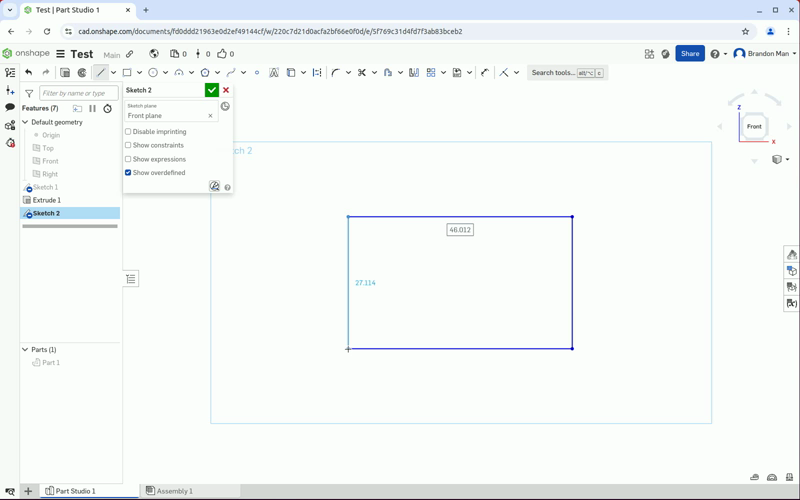
key_up(shift)
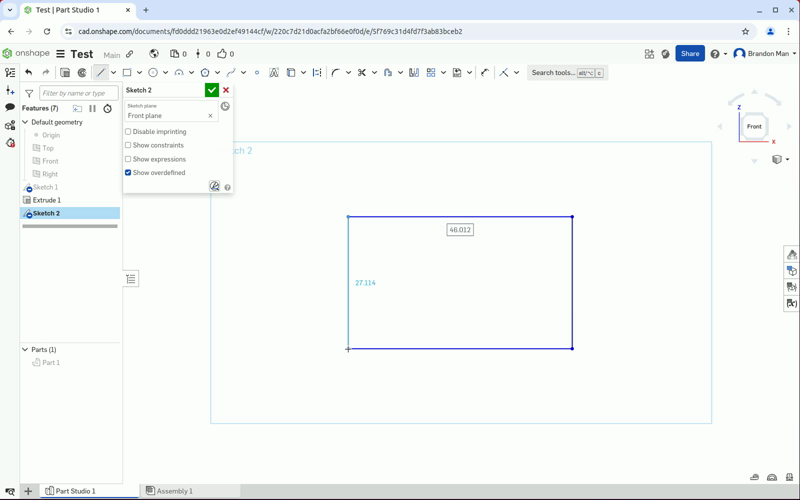
click(348, 348)
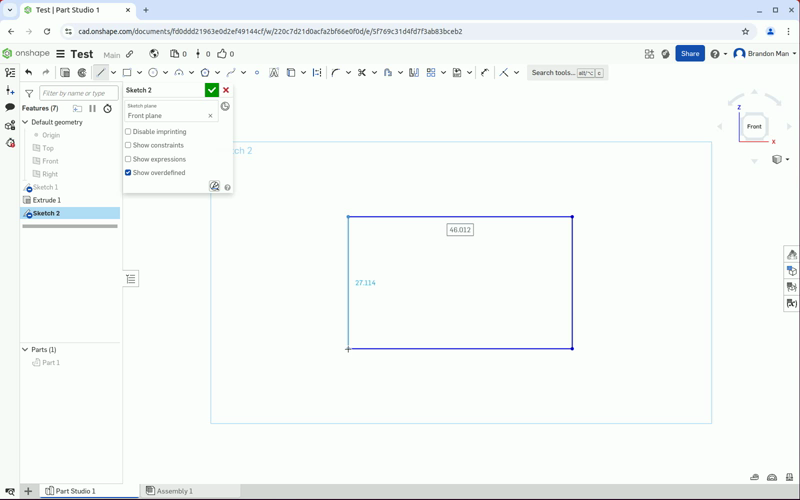
key(esc)
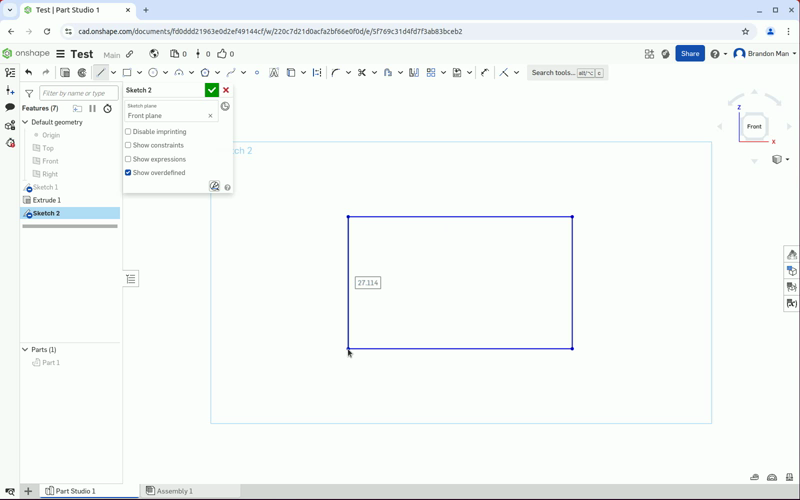
key(l)
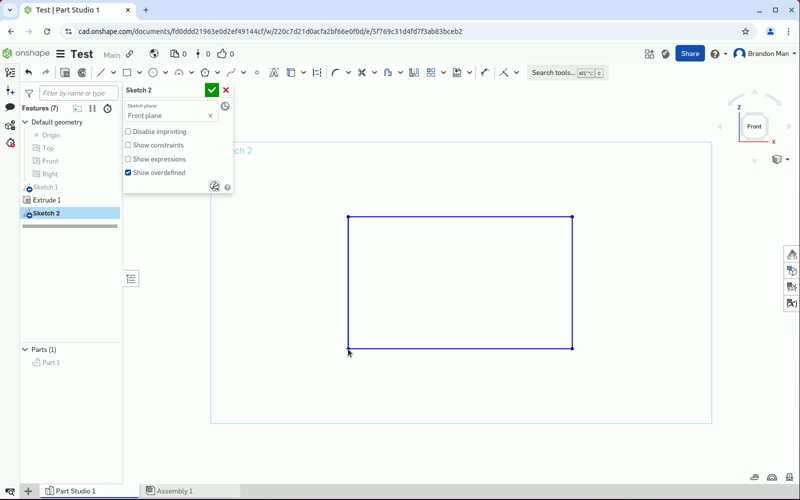
key_down(shift)
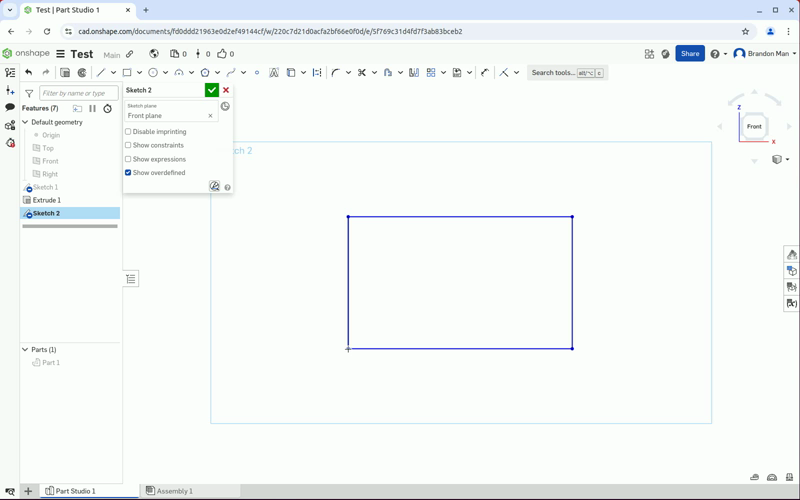
mouse_move(353, 343)
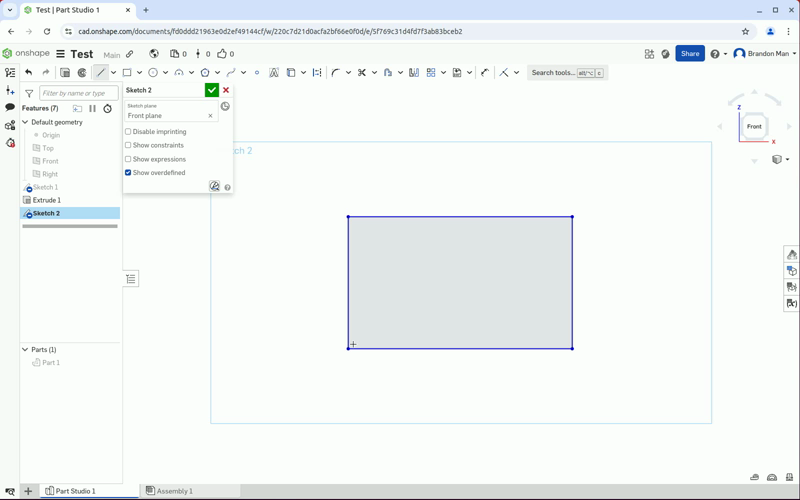
click(353, 343)
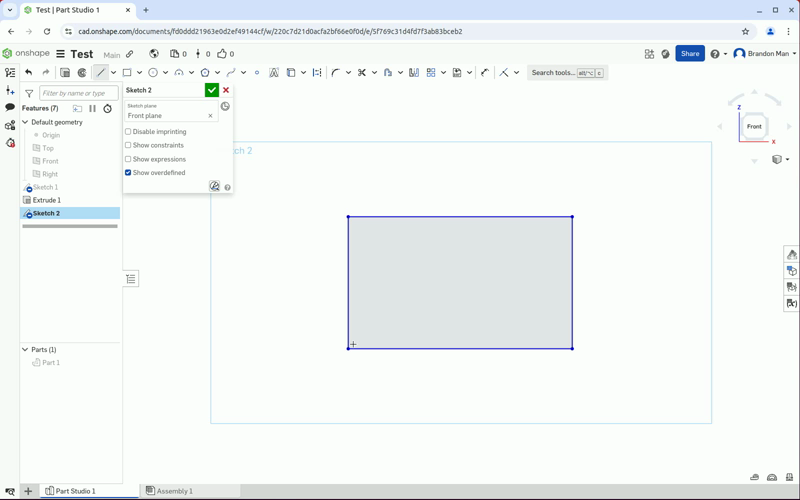
key_up(shift)
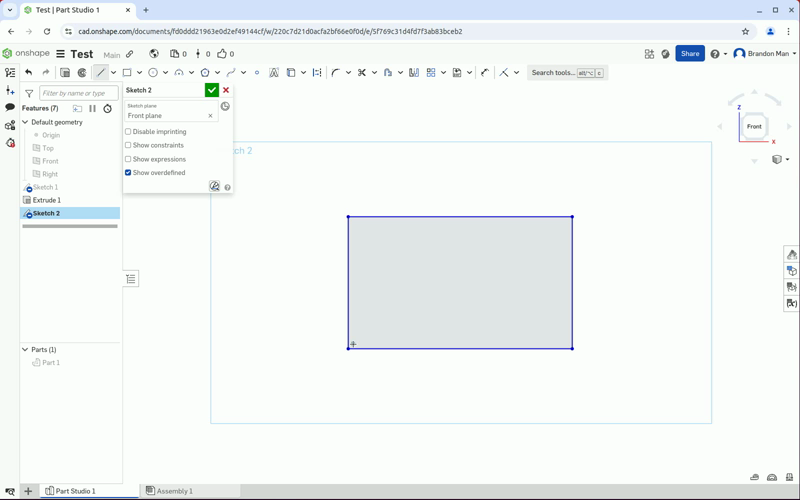
key_down(shift)
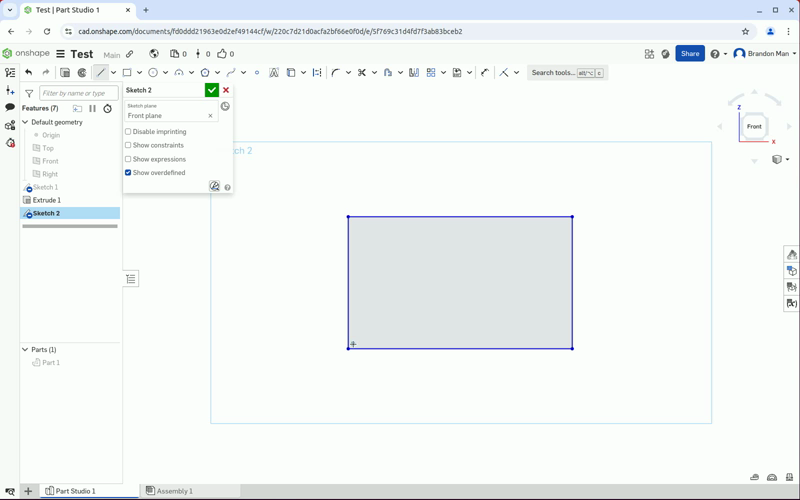
mouse_move(567, 343)
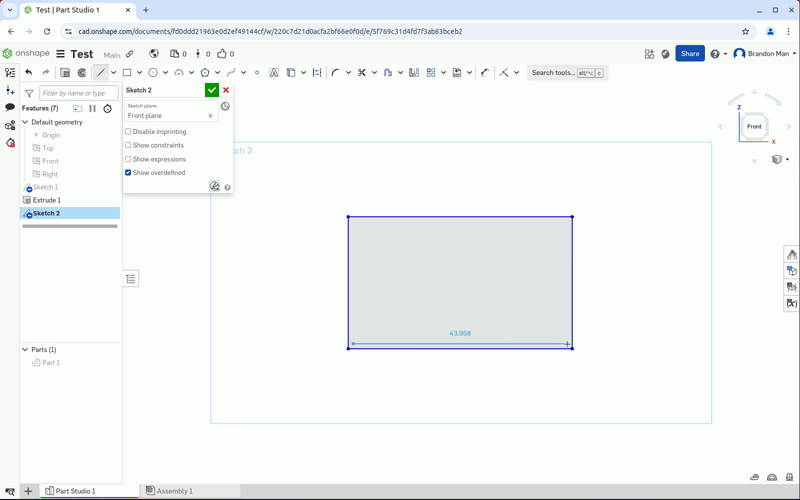
click(567, 343)
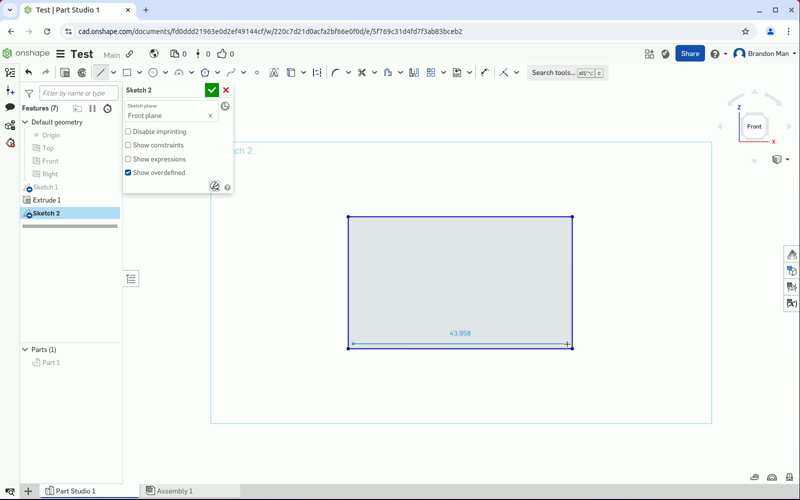
key_up(shift)
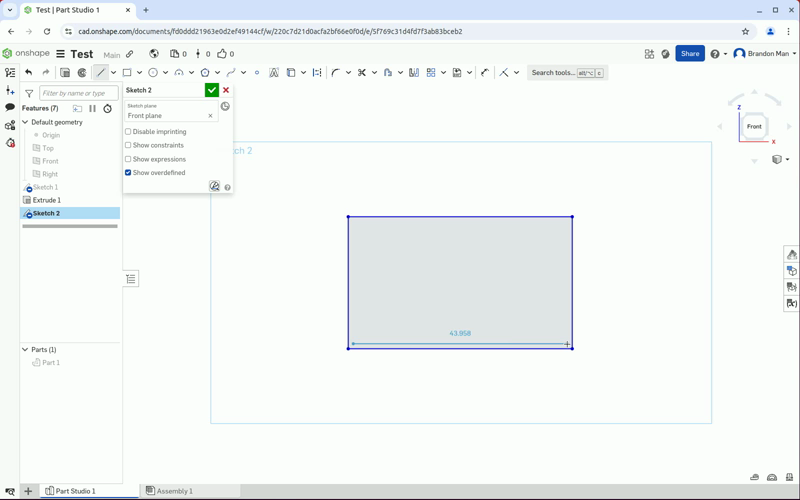
key_down(shift)
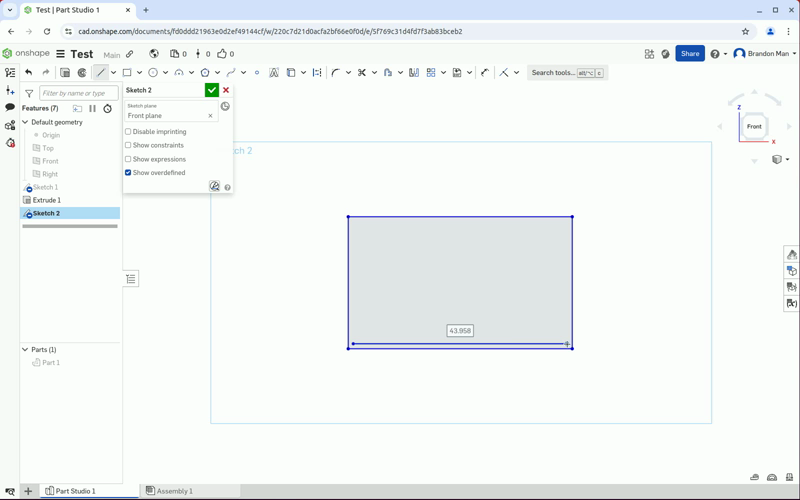
mouse_move(567, 223)
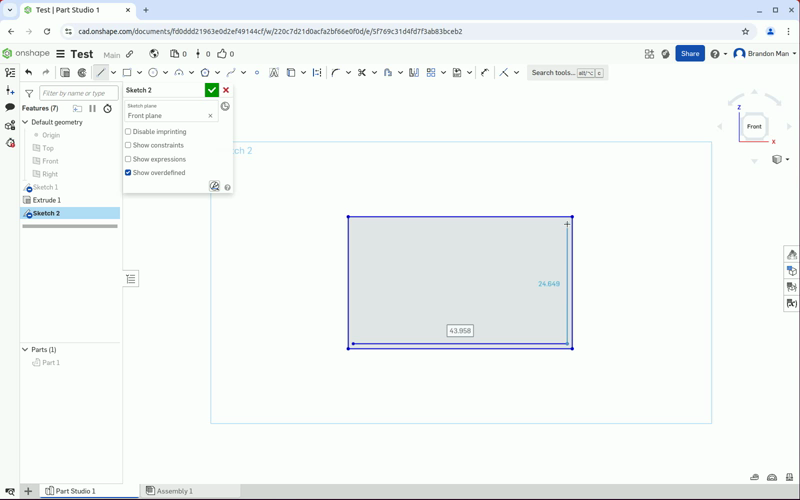
click(567, 223)
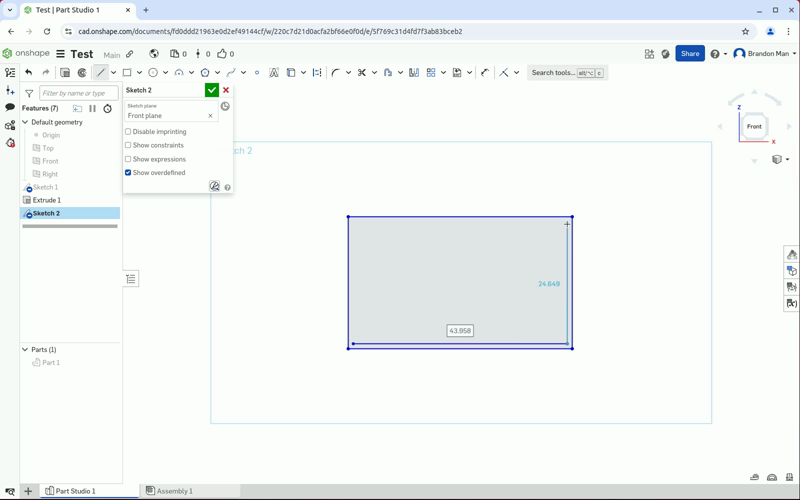
key_up(shift)
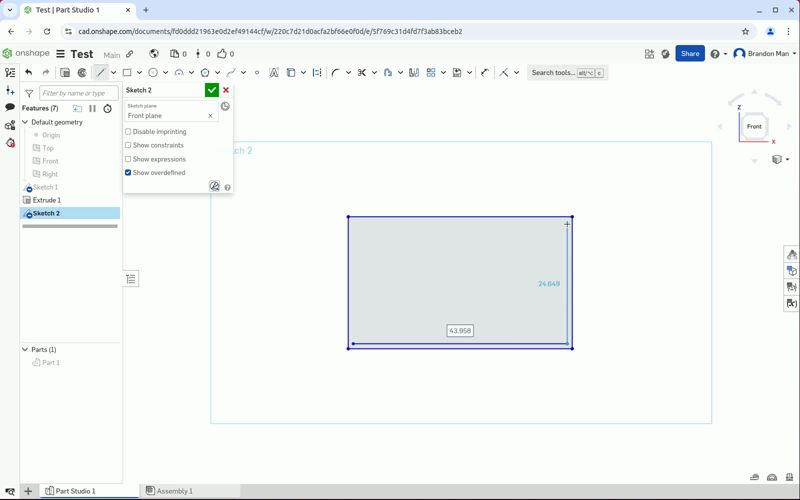
key_down(shift)
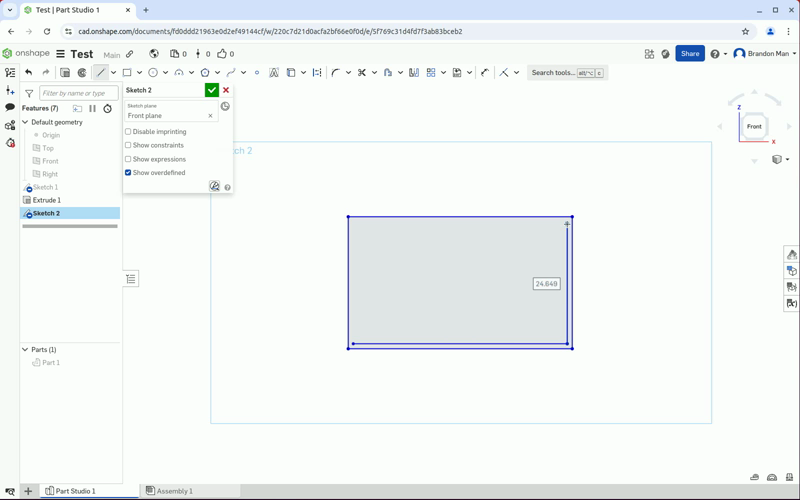
mouse_move(353, 223)
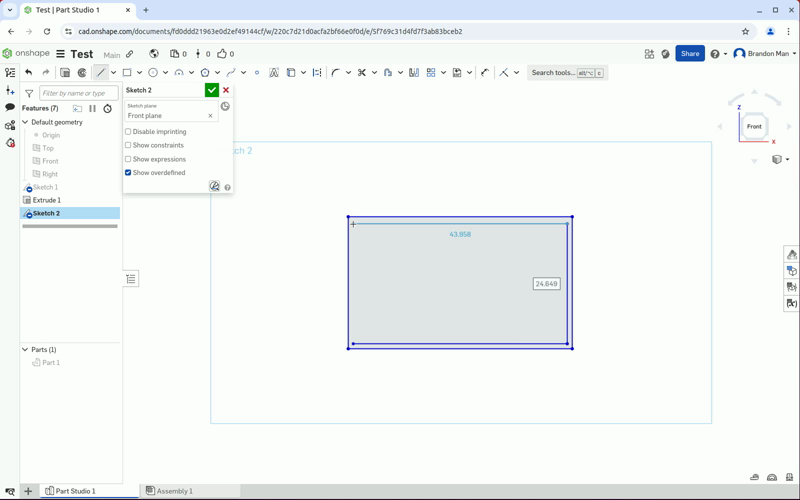
click(353, 223)
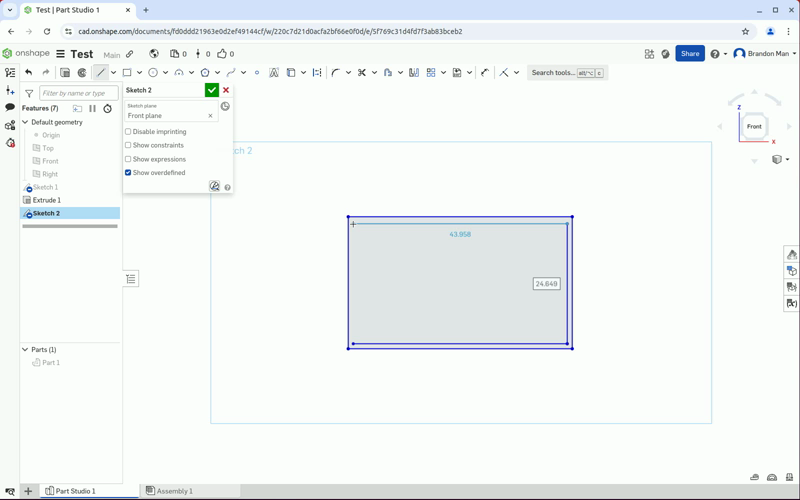
key_up(shift)
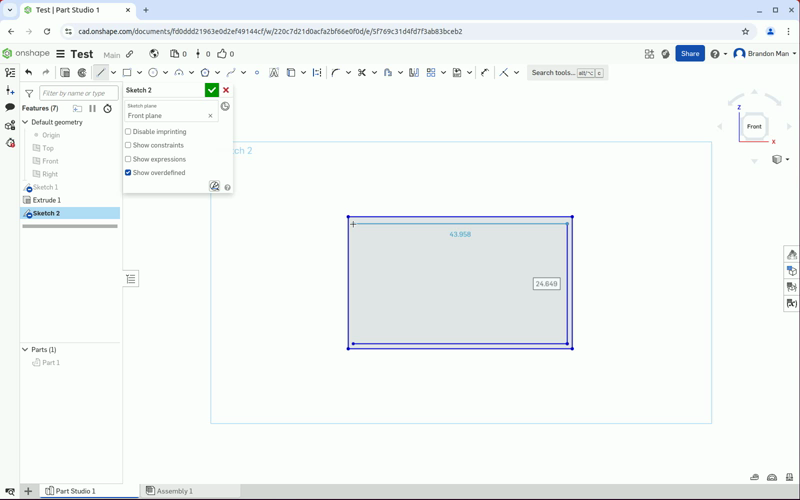
key_down(shift)
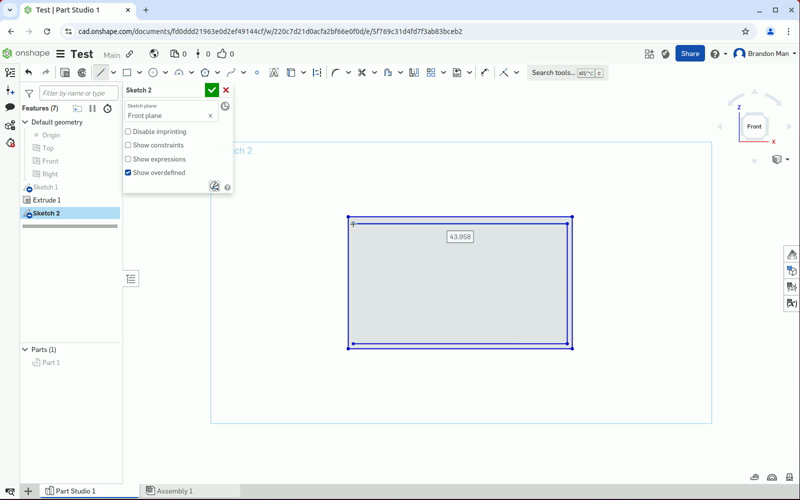
mouse_move(353, 343)
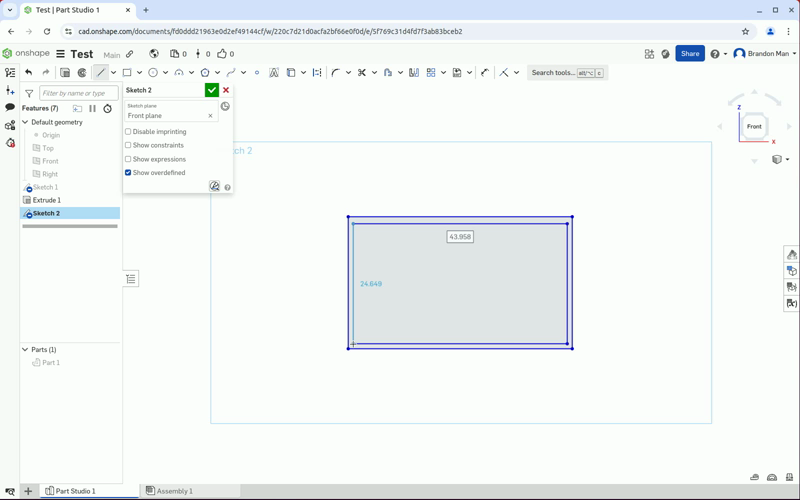
key_up(shift)
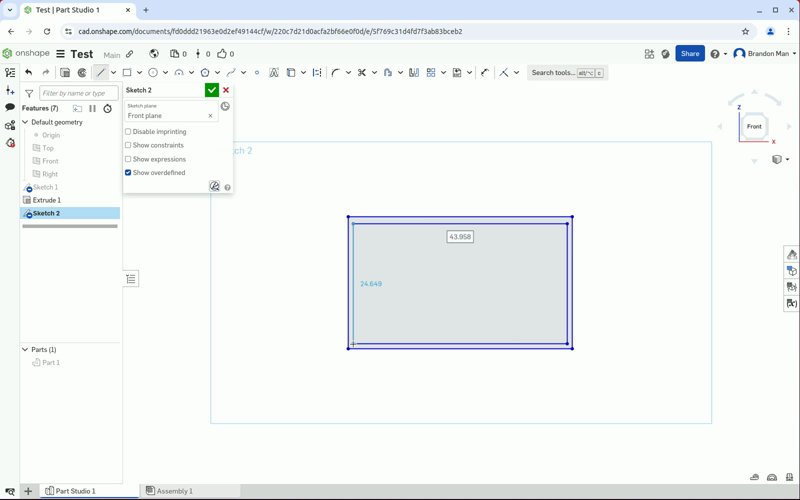
click(353, 343)
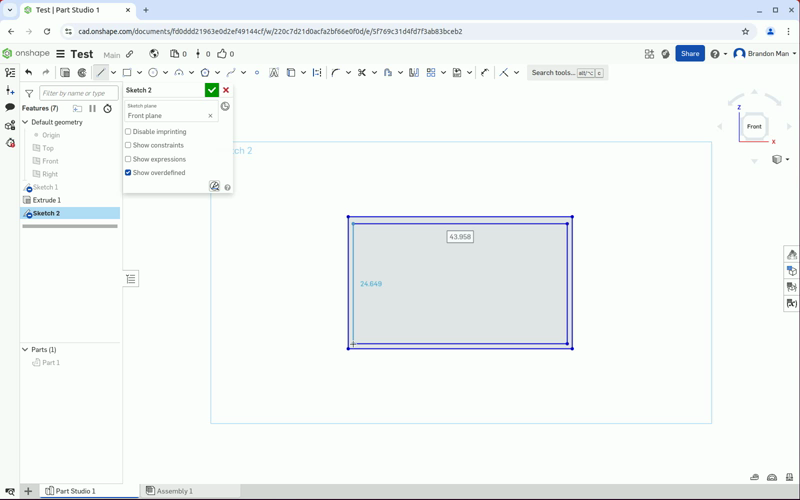
key(esc)
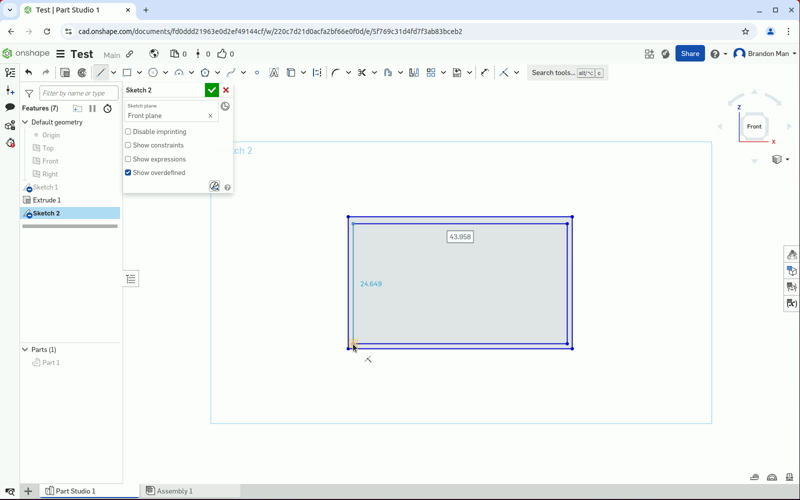
mouse_move(460, 220)
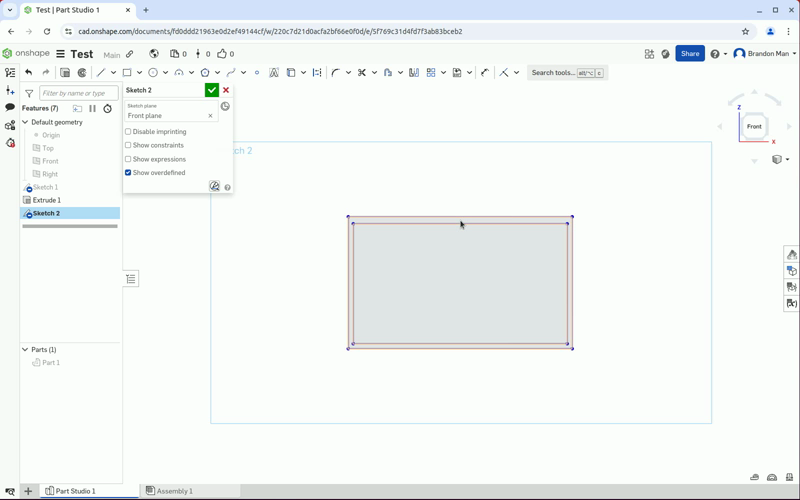
click(460, 220)
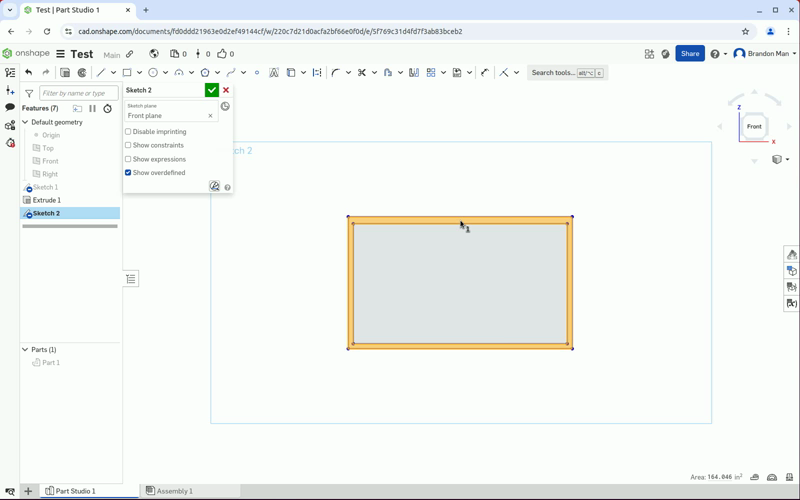
mouse_move(73, 352)
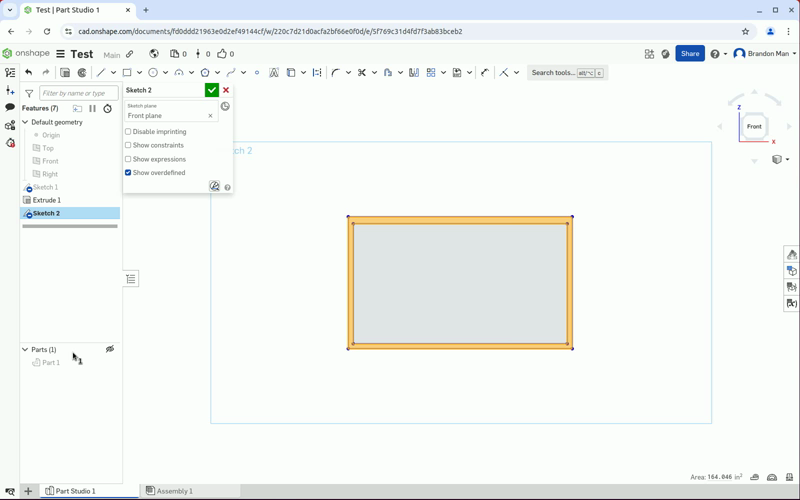
key(shift+y)
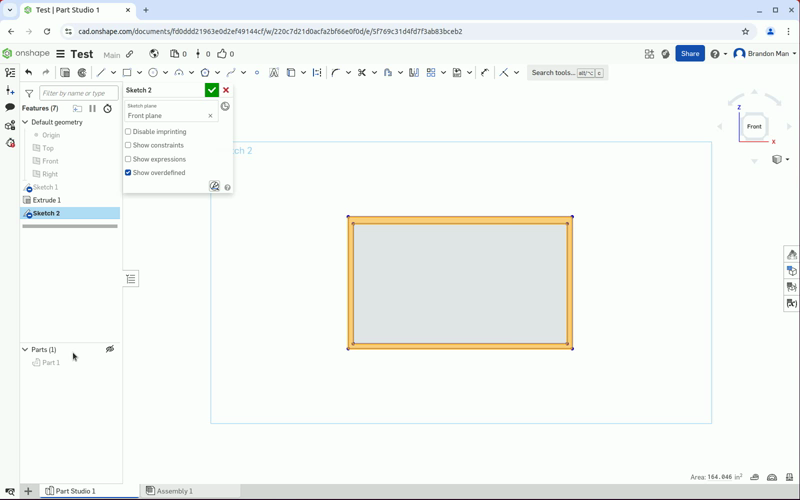
key(shift+e)
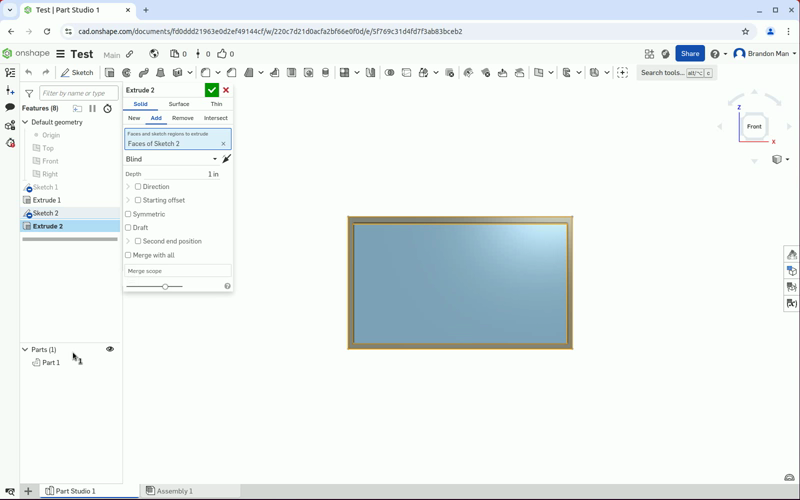
mouse_move(143, 106)
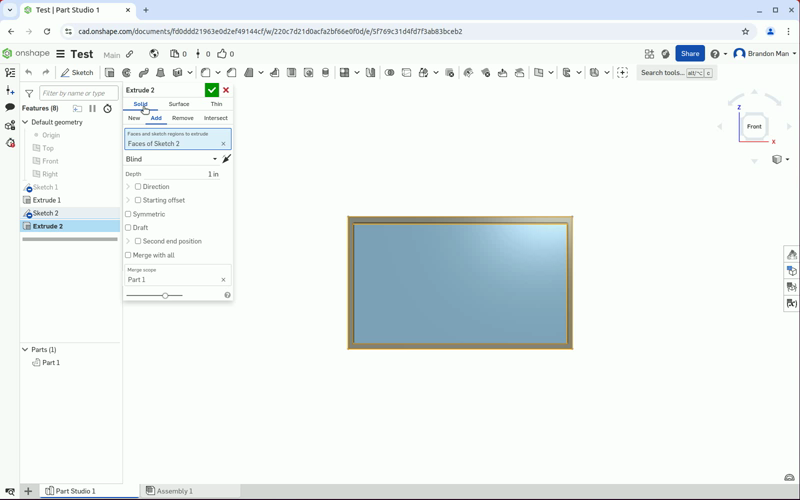
click(143, 106)
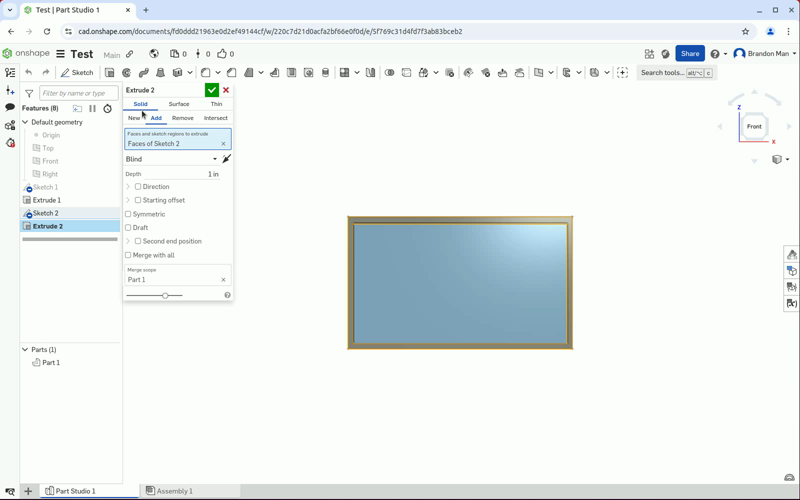
mouse_move(137, 120)
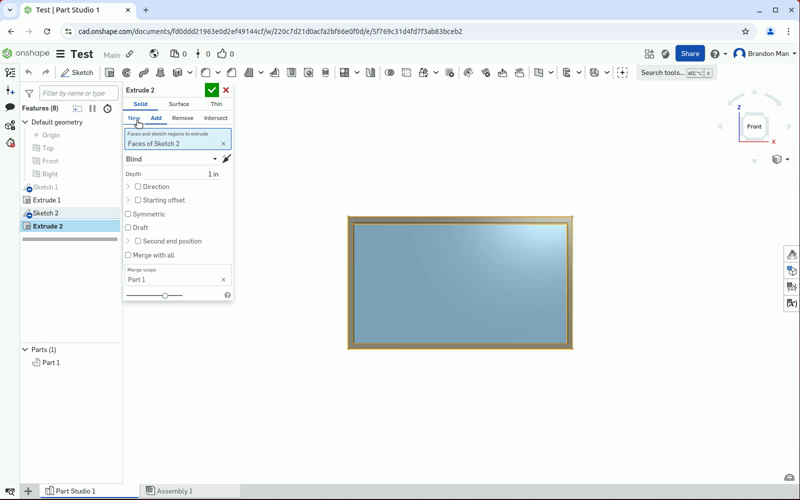
click(137, 120)
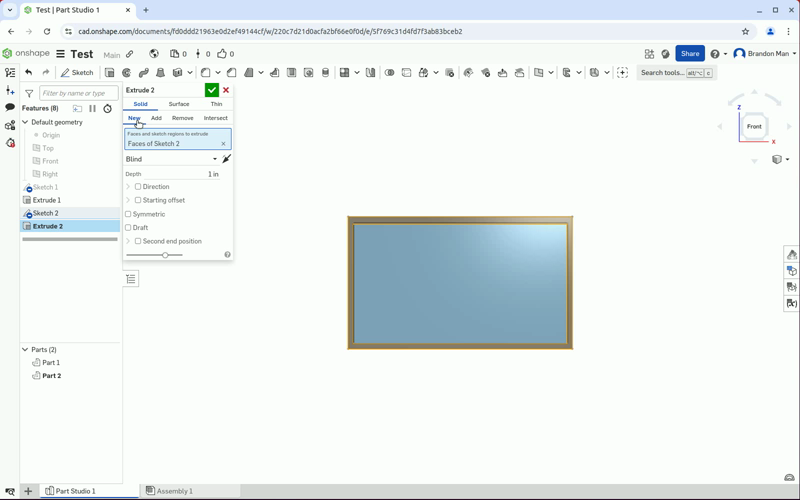
key(tab, 4)
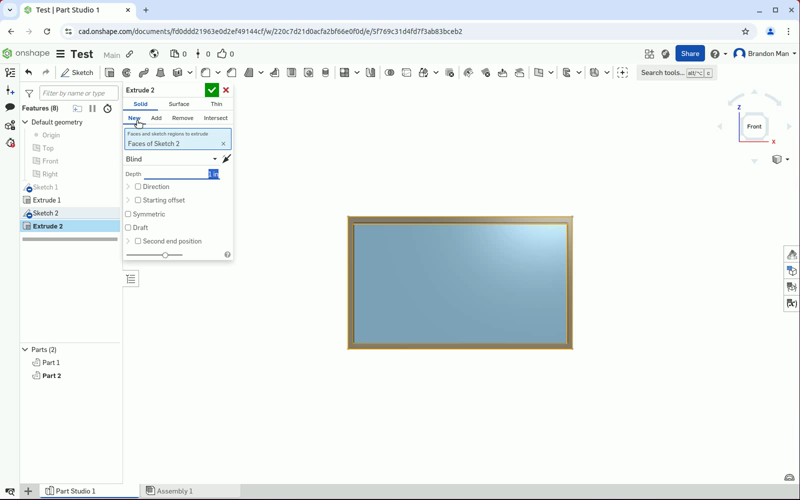
text(2.648)
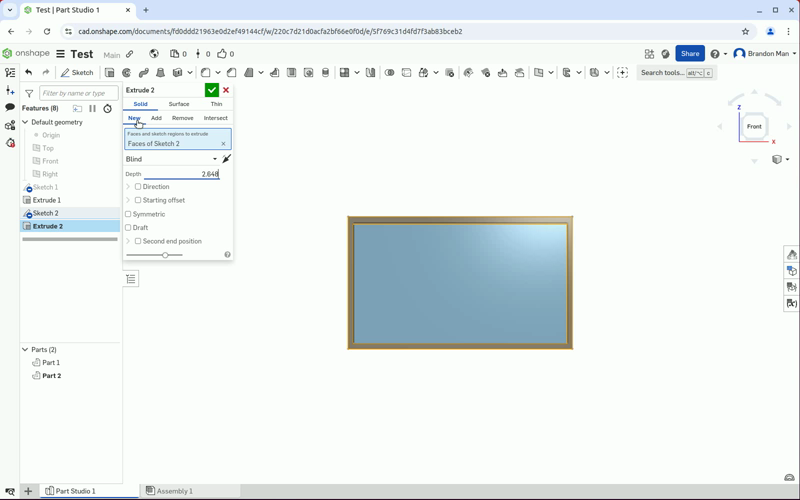
key(enter)
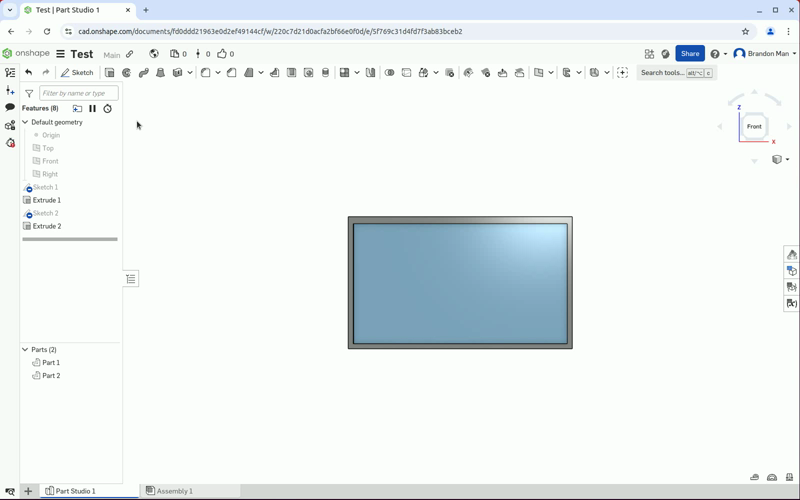
key(shift+h)
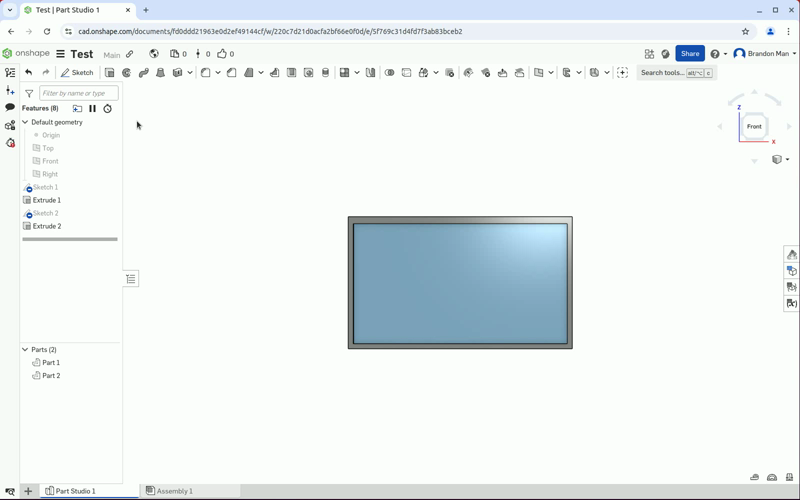
key(shift+h)
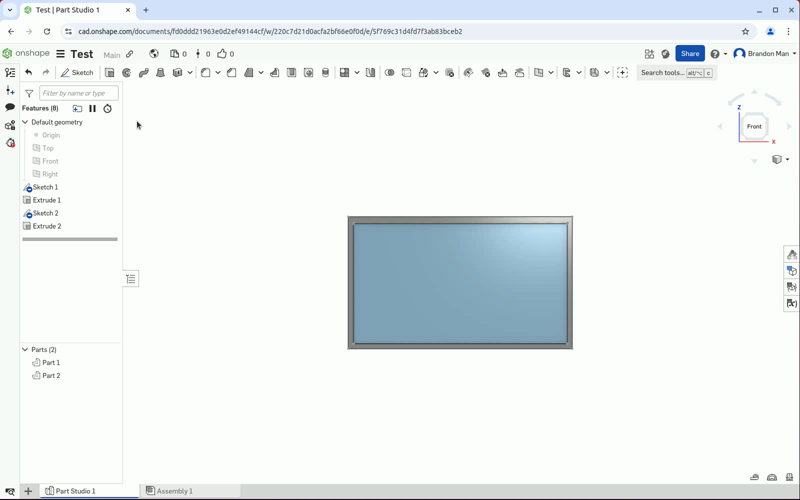
key(shift+7)
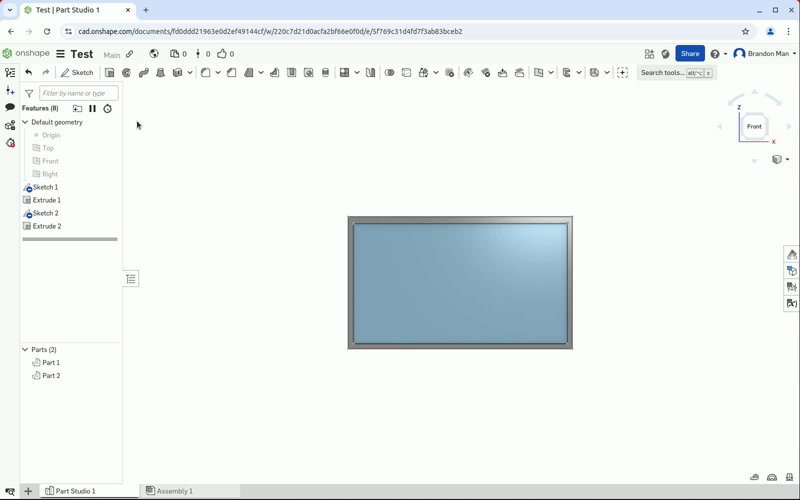
key(left, 2)
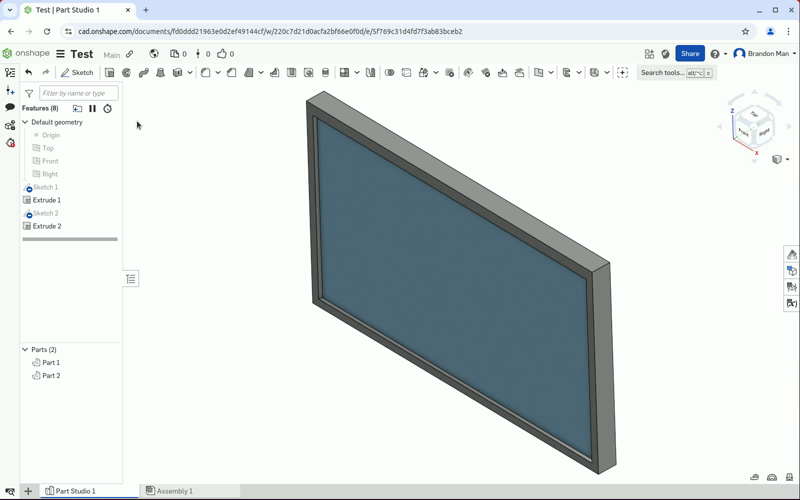
key(down, 2)
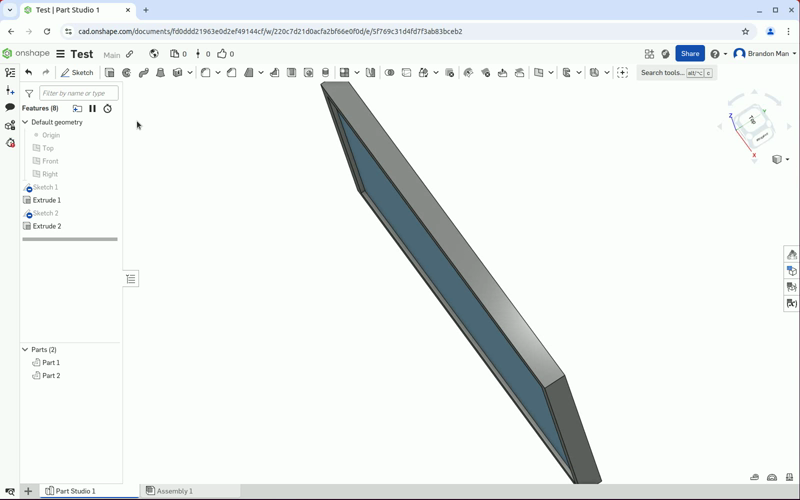
key(up, 2)
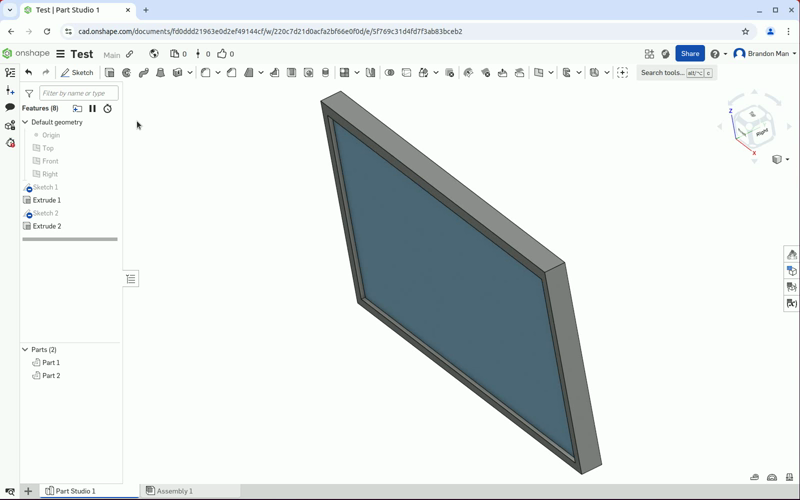
key(right, 2)
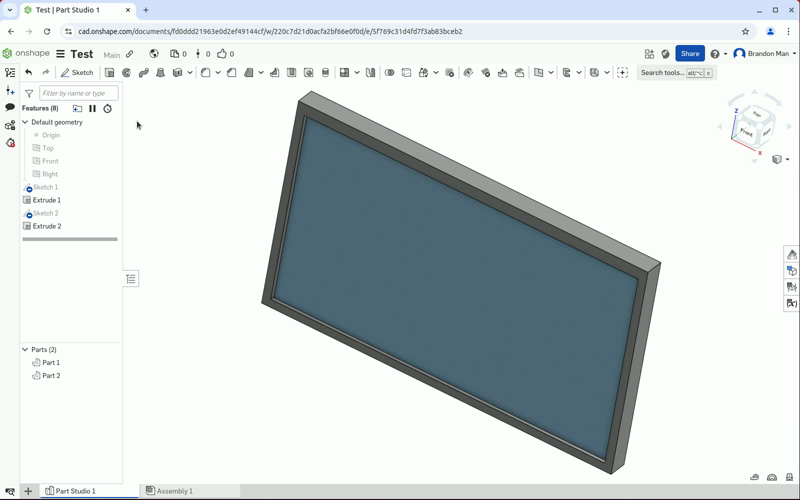
mouse_move(73, 189)
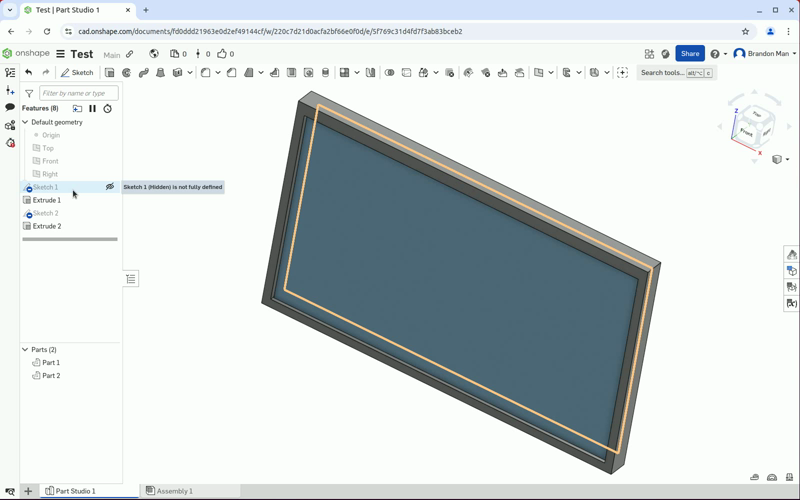
click(73, 189)